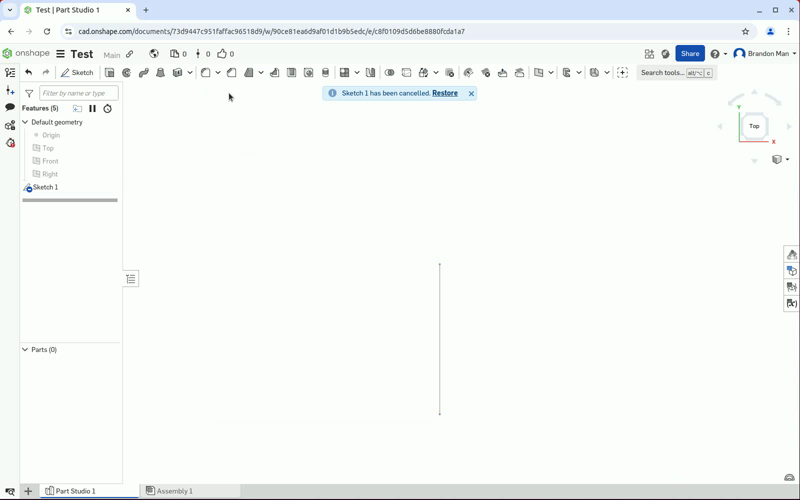
key(shift+h)
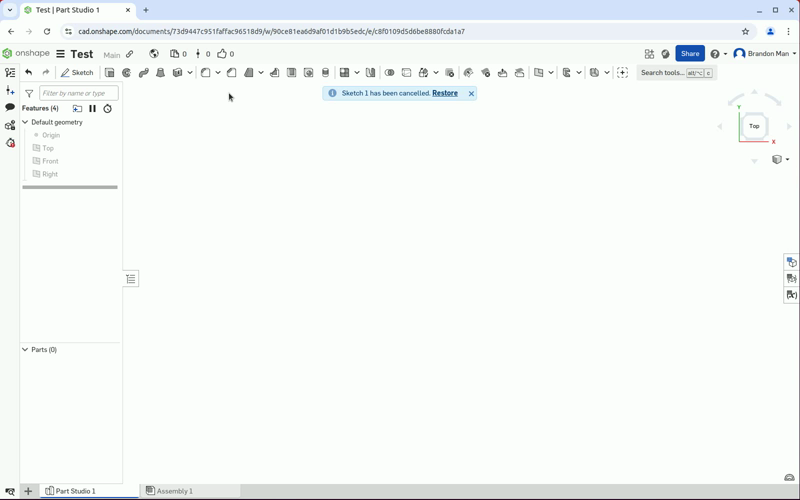
mouse_move(73, 352)
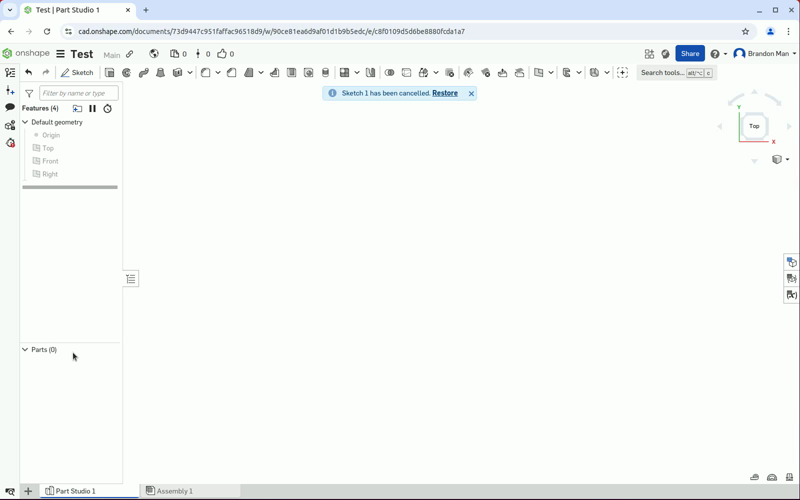
key(y)
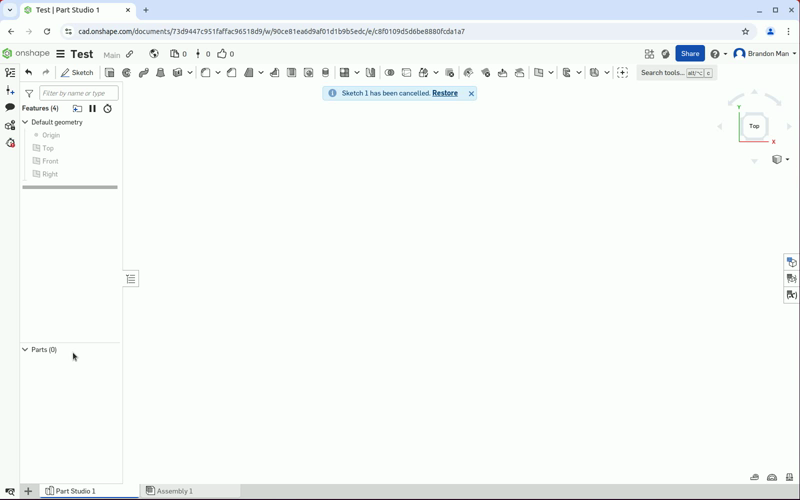
key(shift+p)
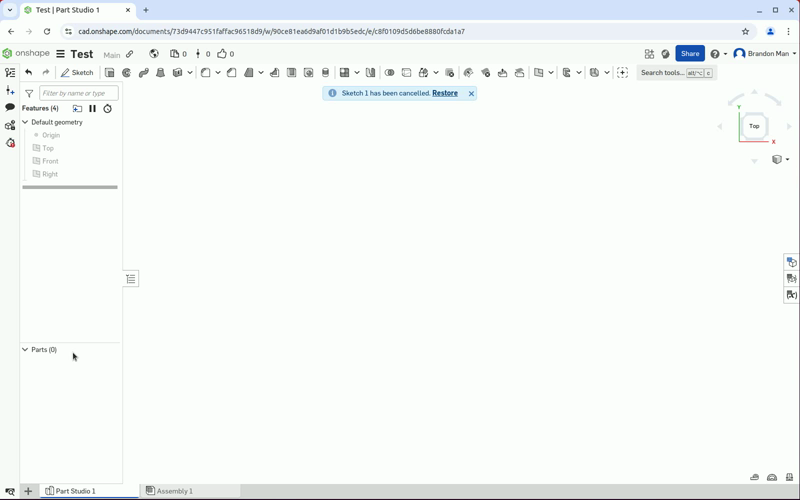
key(space)
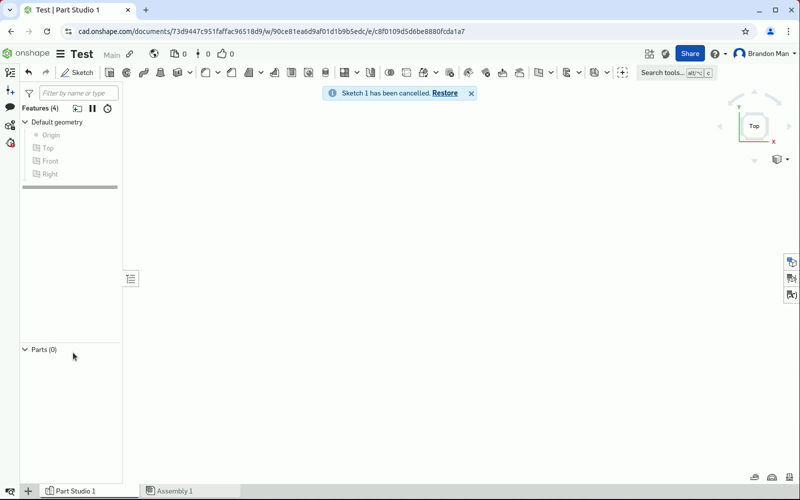
key_down(shift)
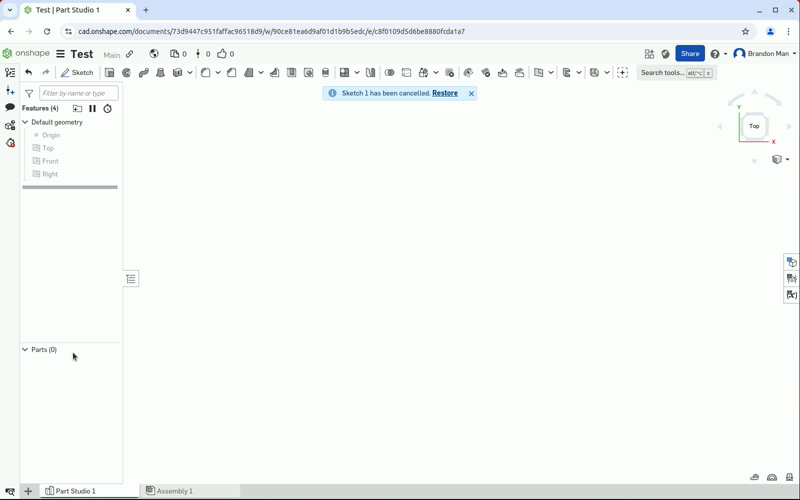
key(up)
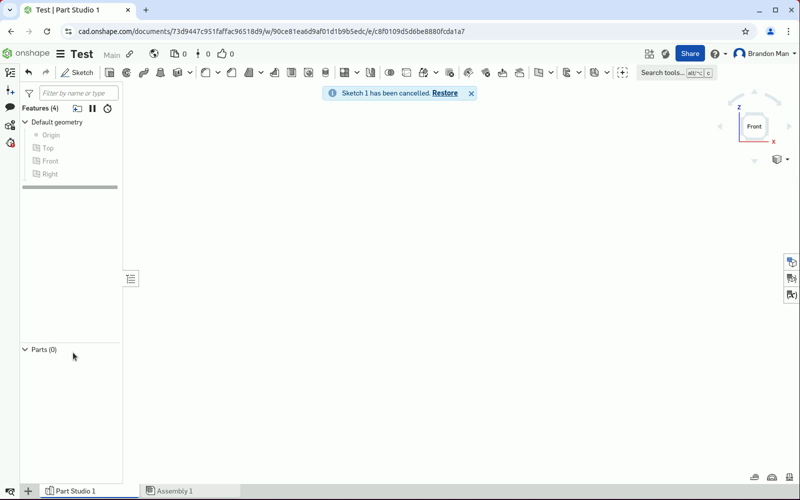
key_up(shift)
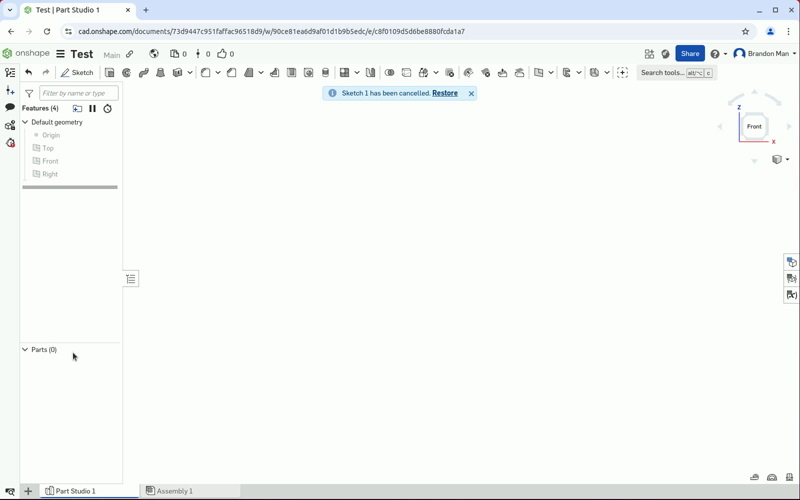
mouse_move(73, 352)
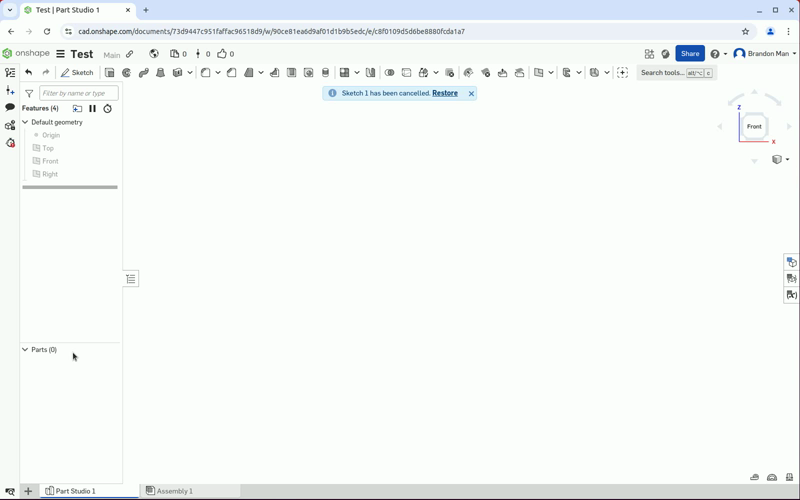
key(shift+y)
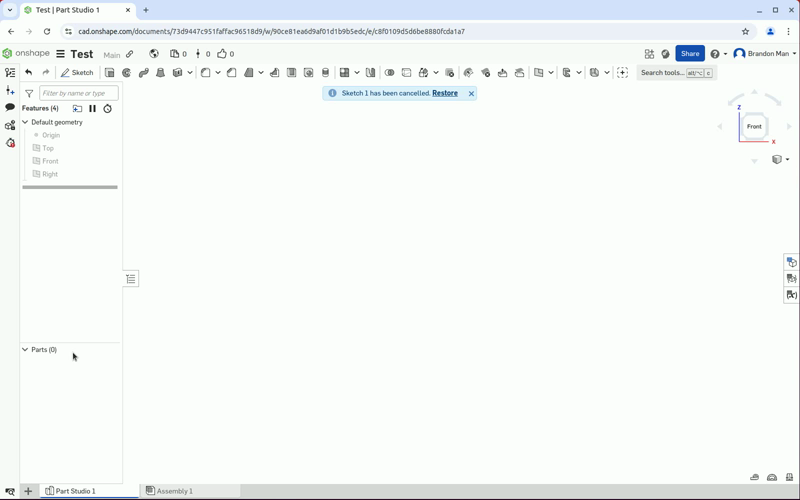
key(shift+s)
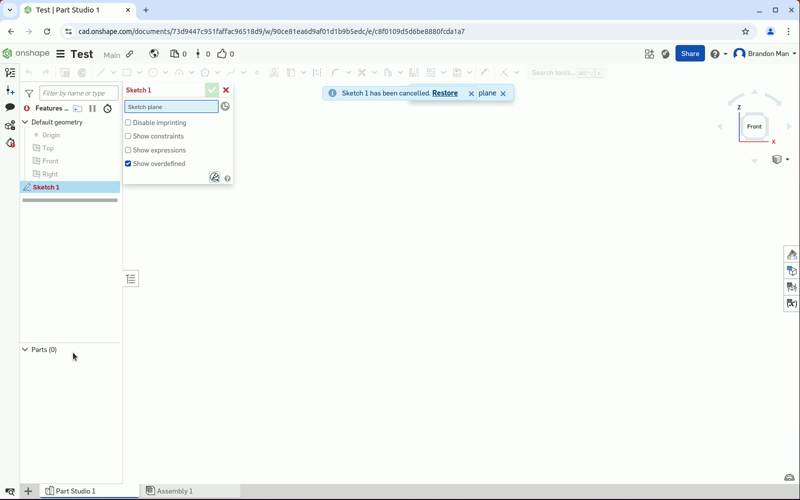
mouse_move(73, 163)
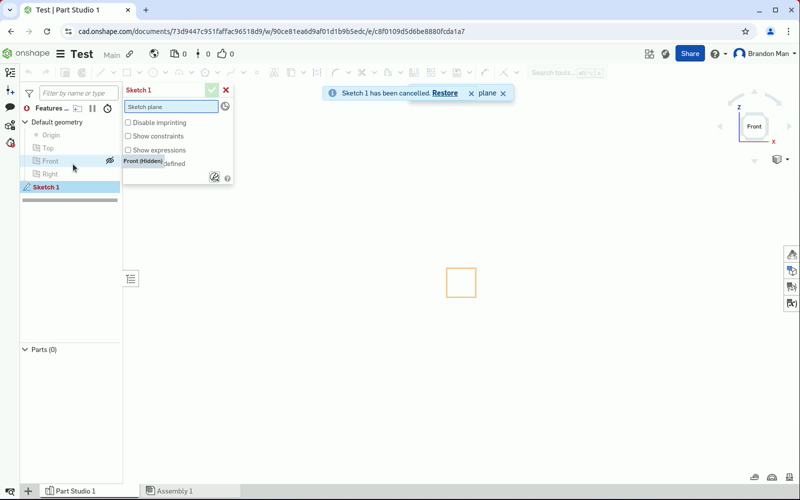
click(73, 163)
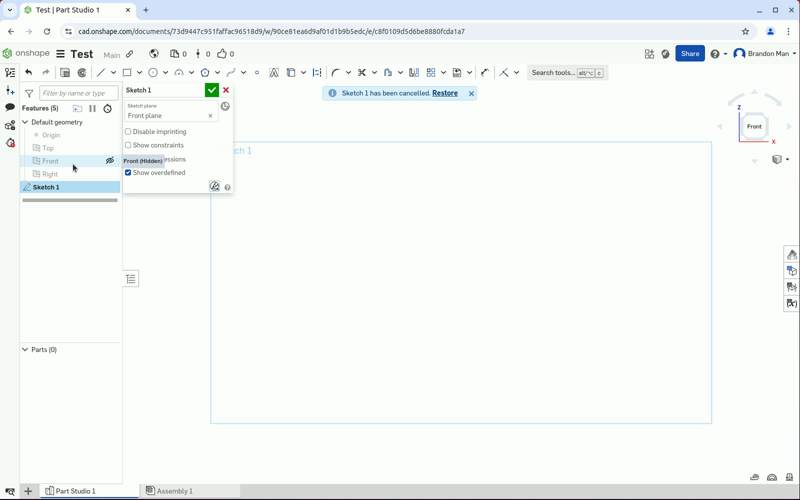
mouse_move(73, 352)
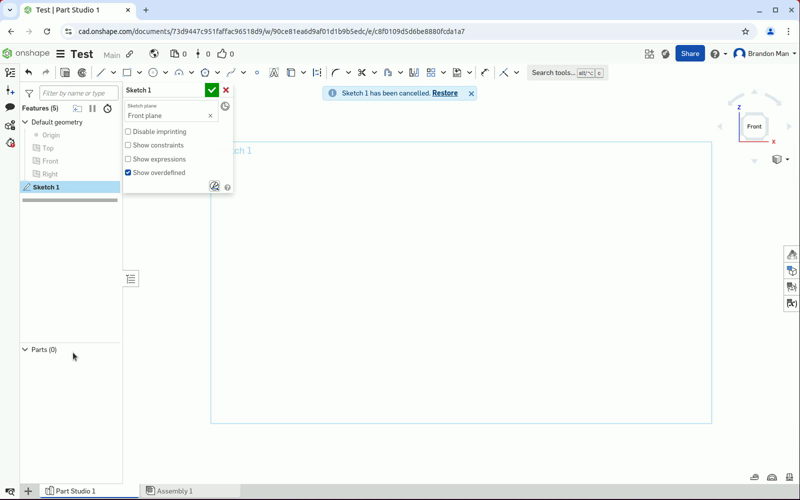
key(y)
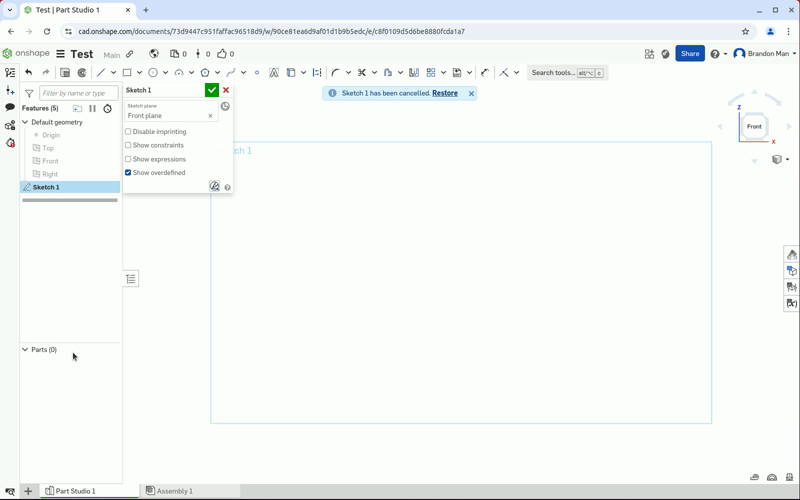
key(c)
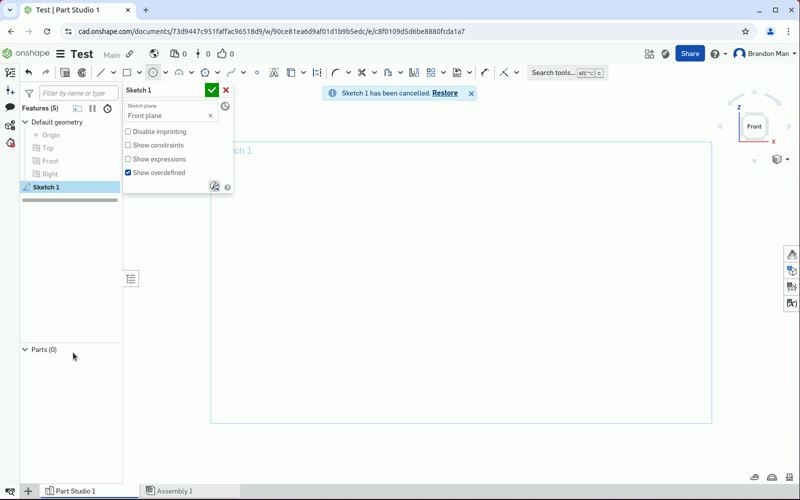
key_down(shift)
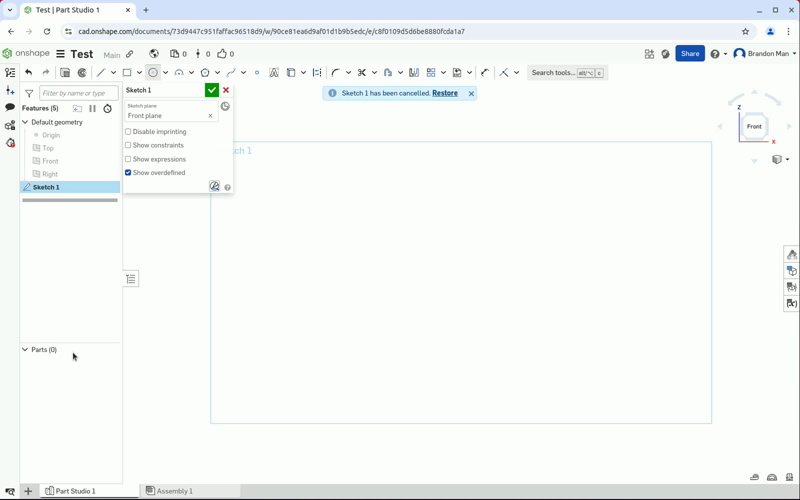
mouse_move(461, 282)
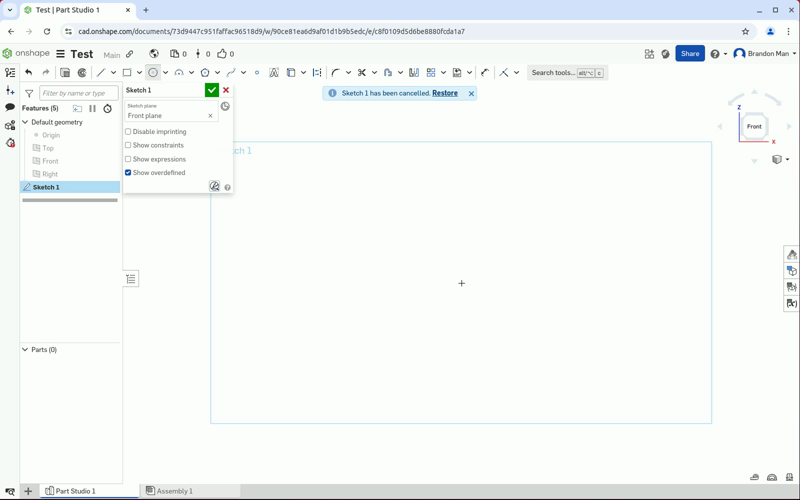
click(461, 282)
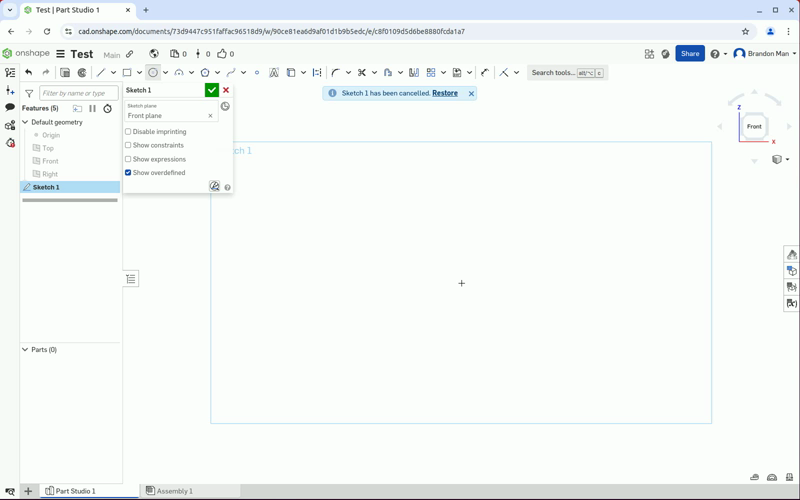
key_up(shift)
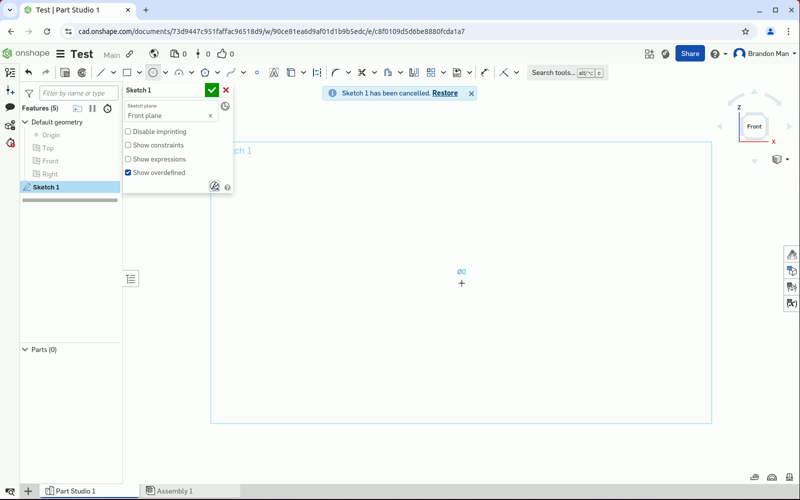
mouse_move(471, 282)
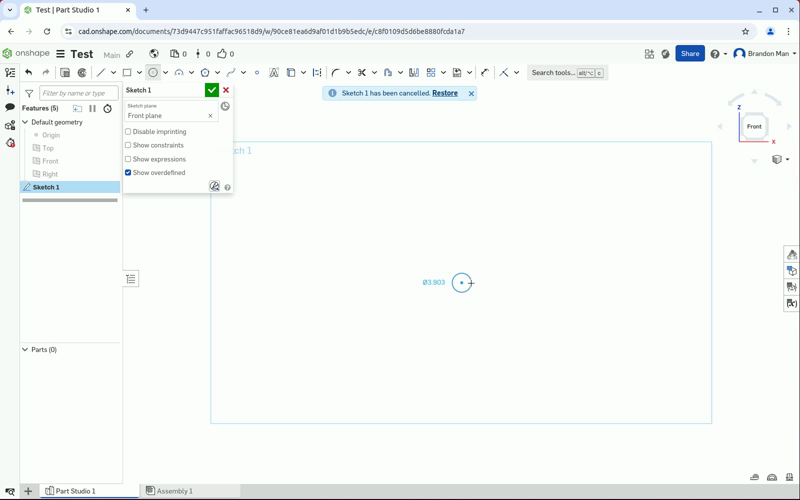
click(471, 282)
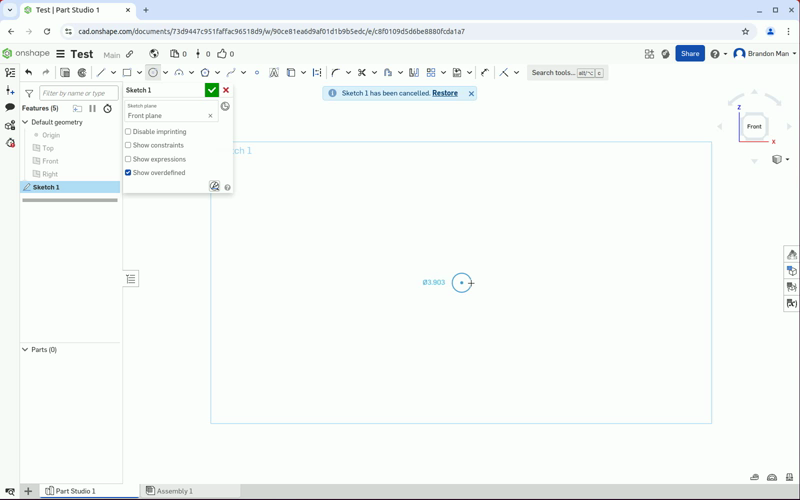
key(esc)
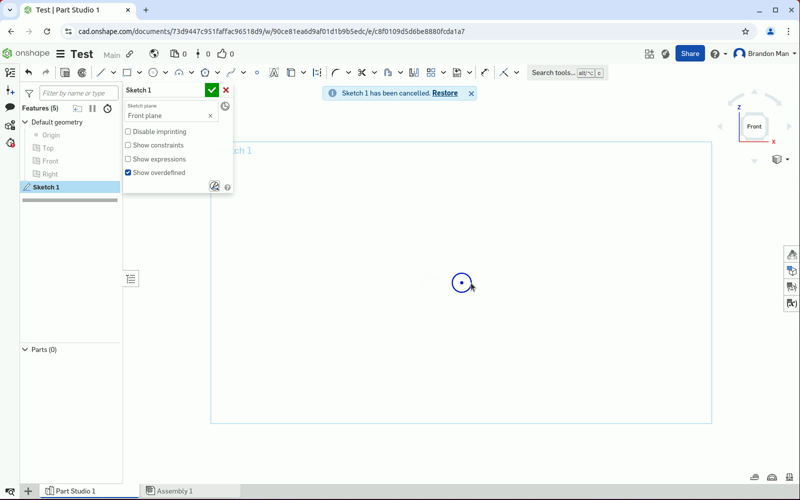
mouse_move(459, 283)
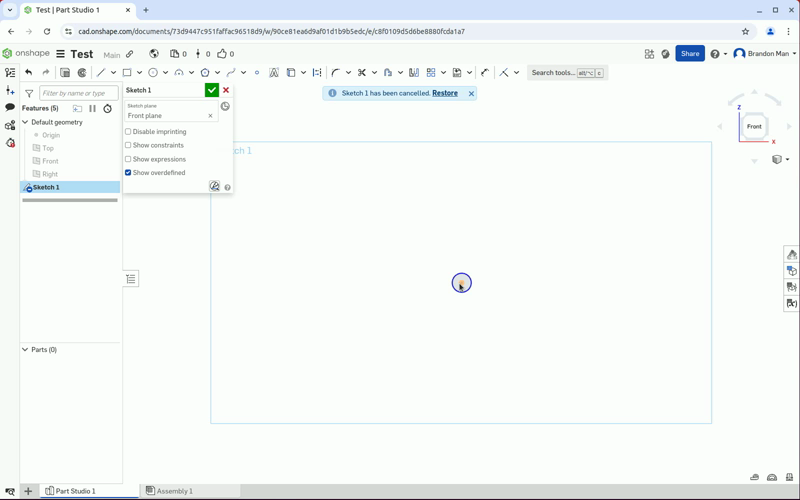
scroll(6)
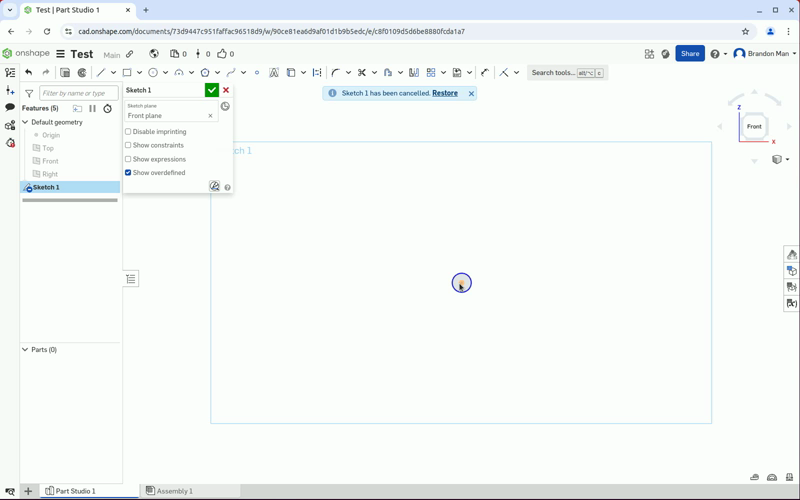
scroll(6)
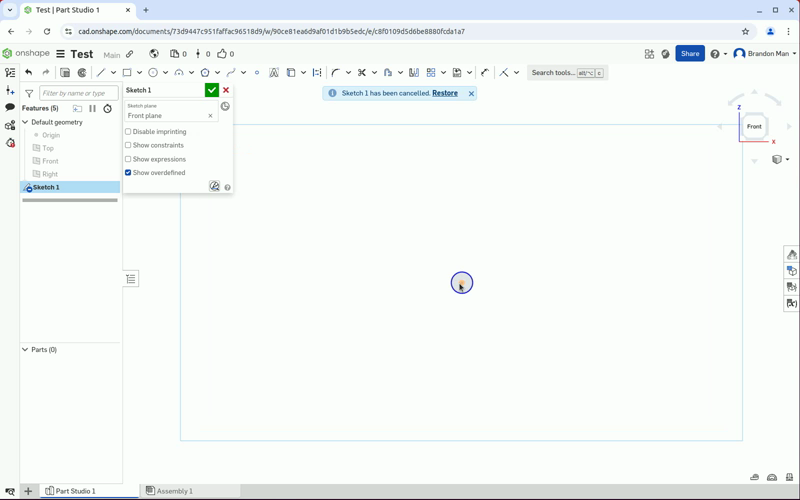
scroll(6)
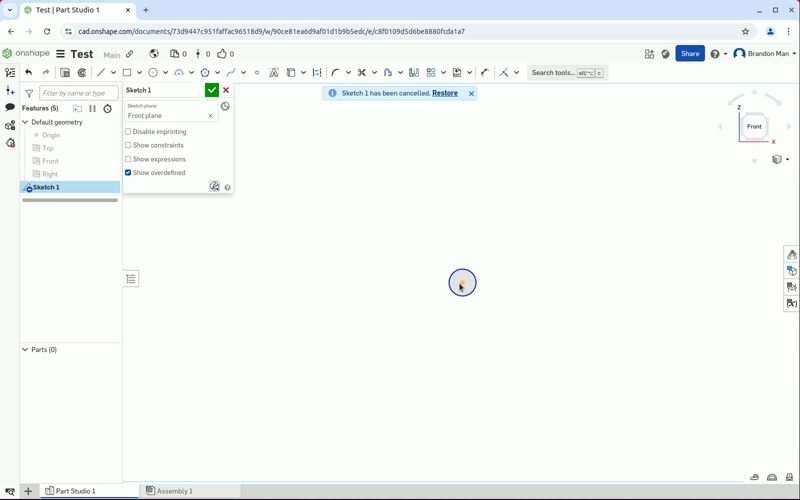
scroll(6)
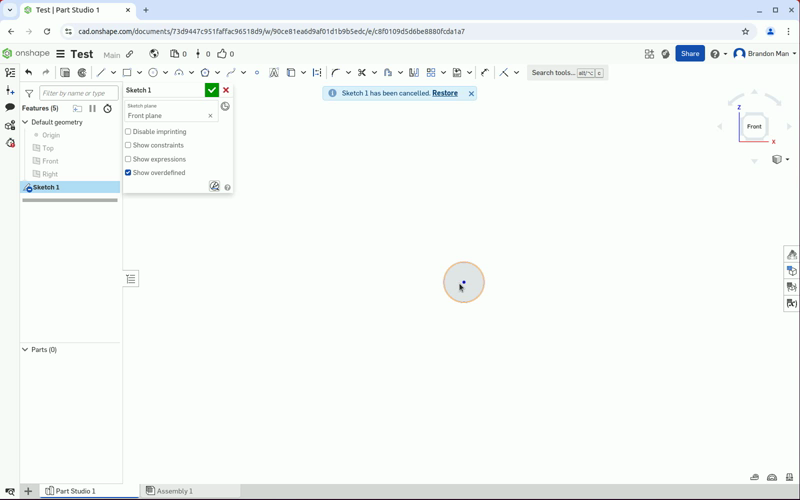
scroll(6)
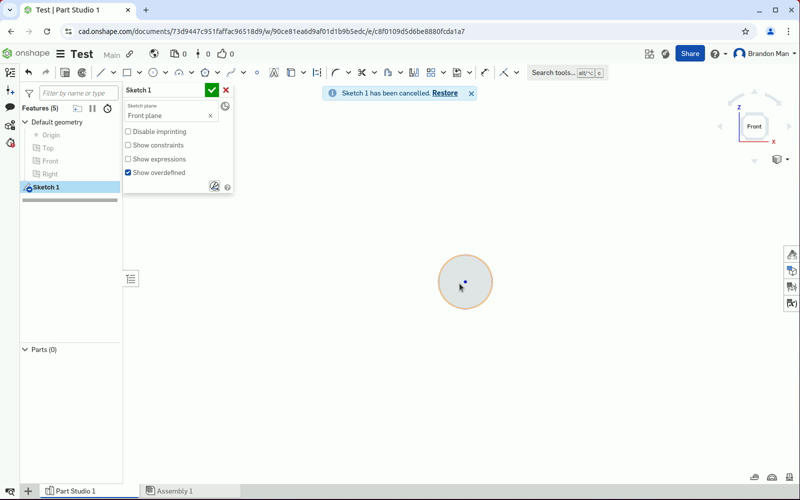
scroll(6)
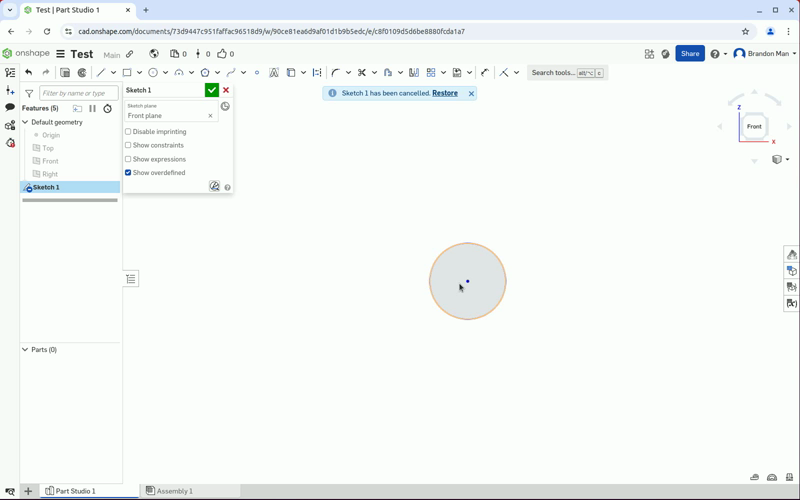
scroll(6)
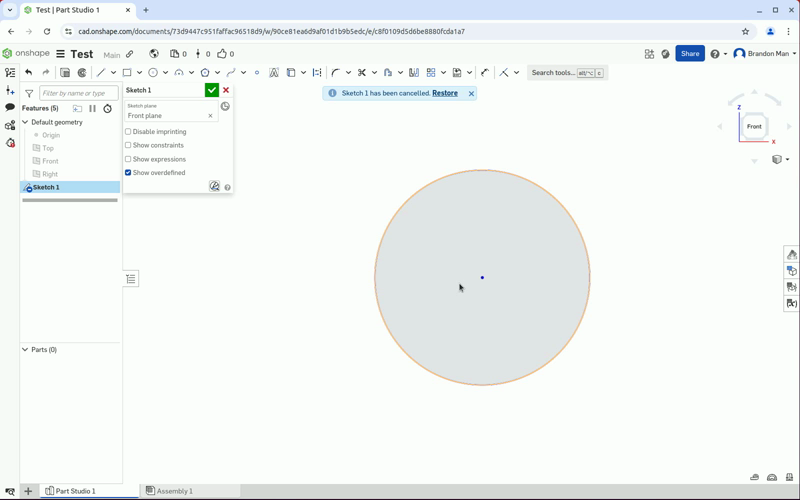
click(459, 283)
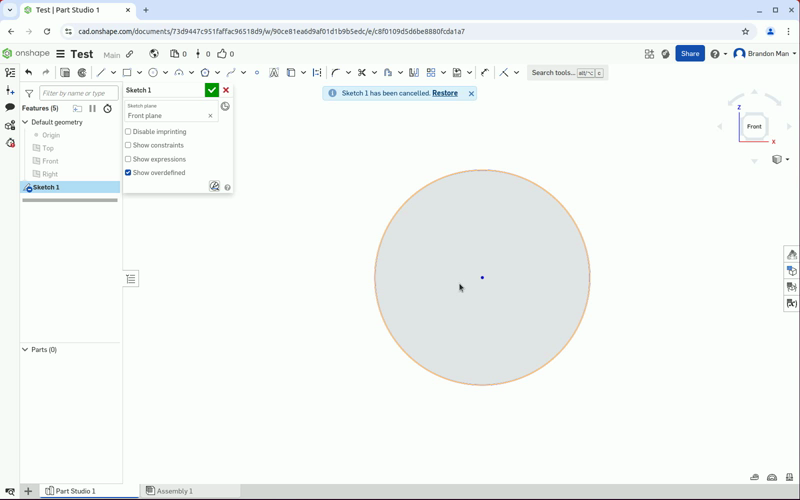
scroll(-6)
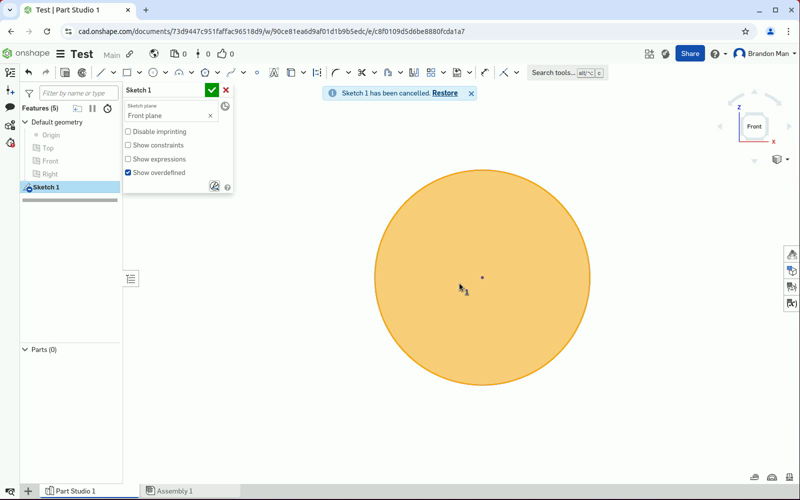
scroll(-6)
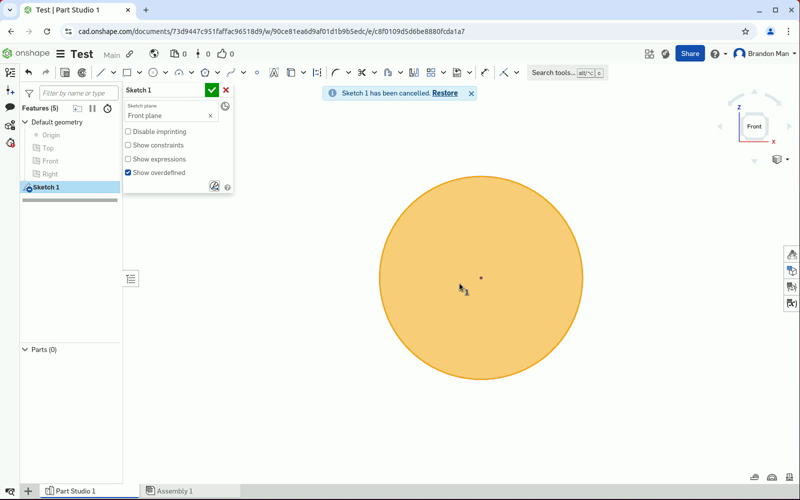
scroll(-6)
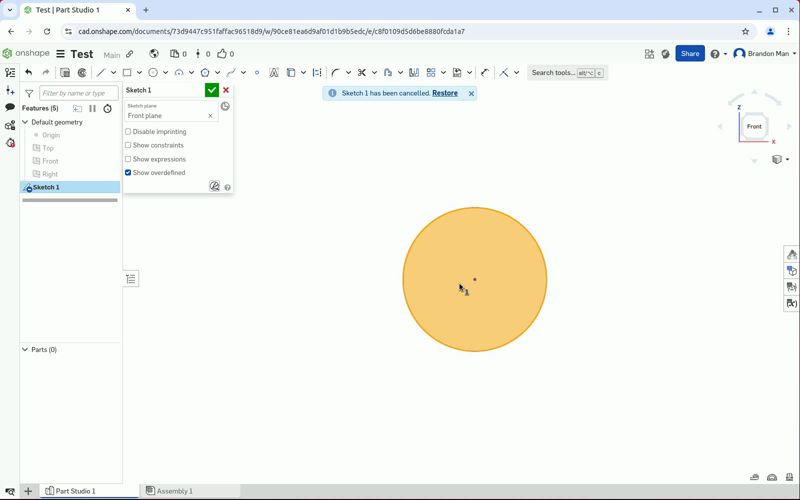
scroll(-6)
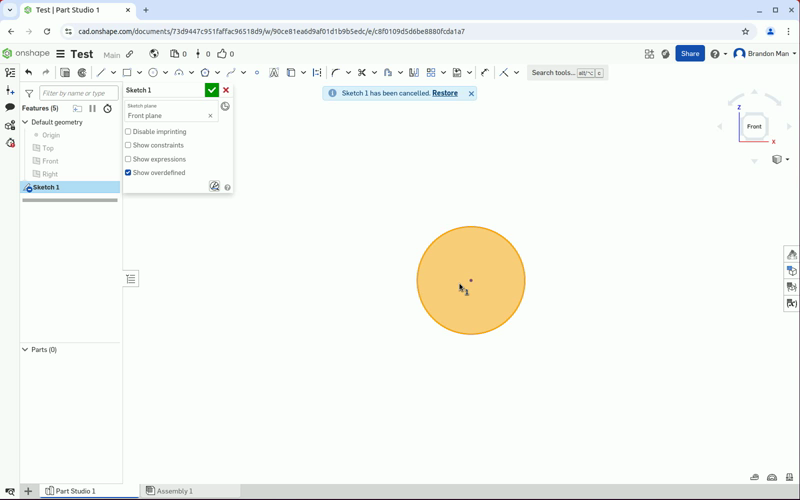
scroll(-6)
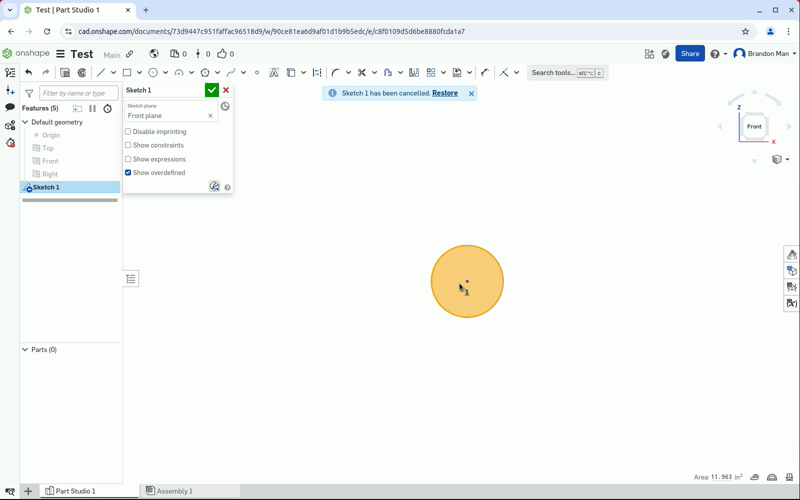
scroll(-6)
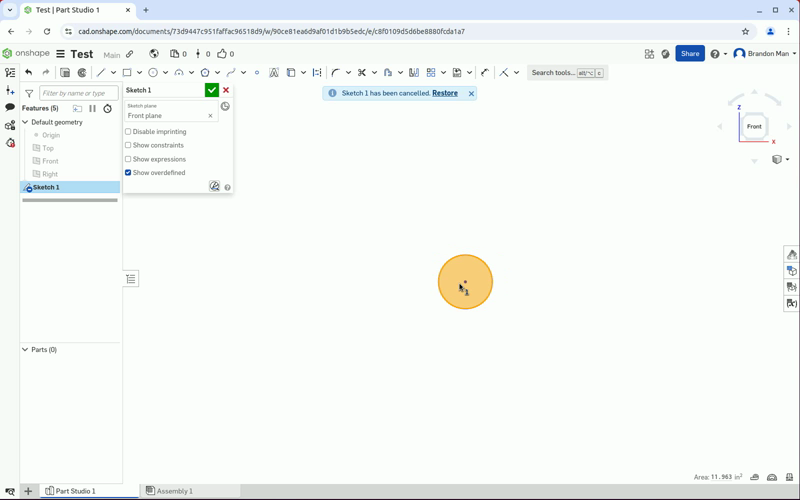
scroll(-6)
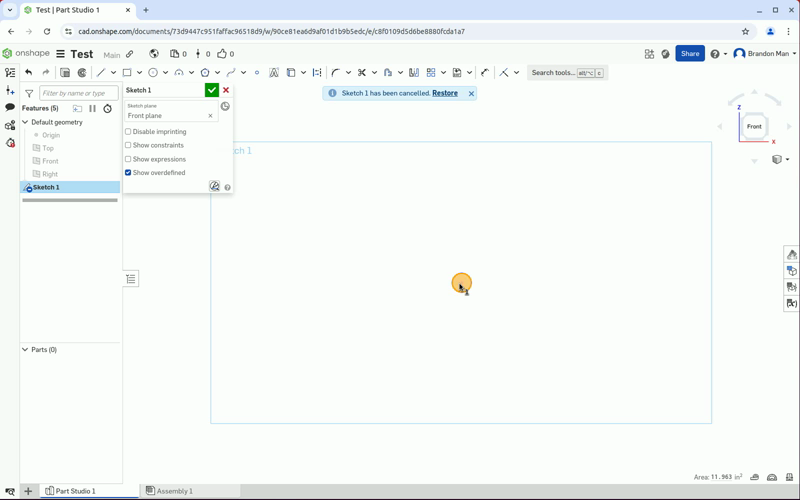
mouse_move(73, 352)
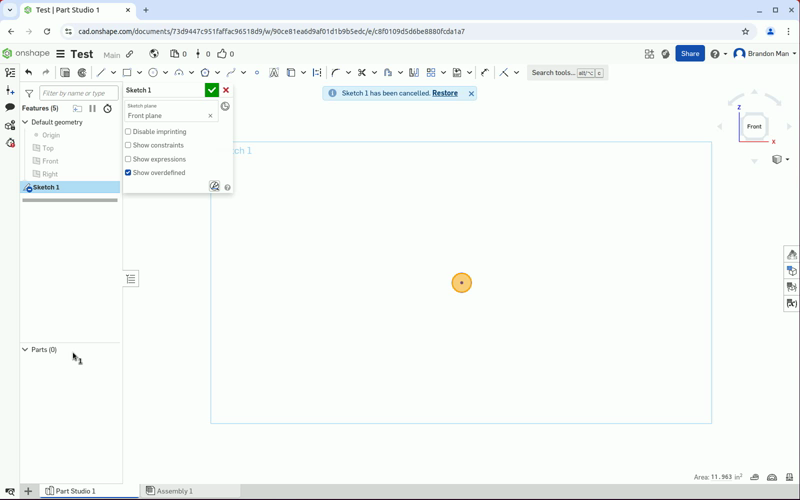
key(shift+y)
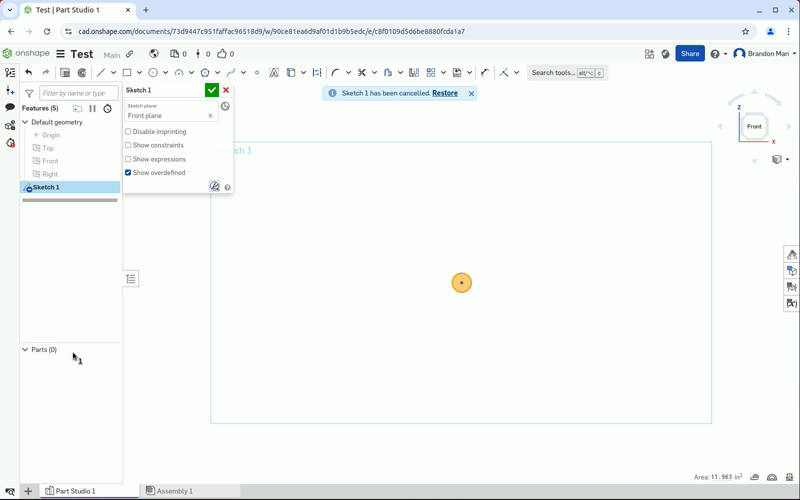
key(shift+e)
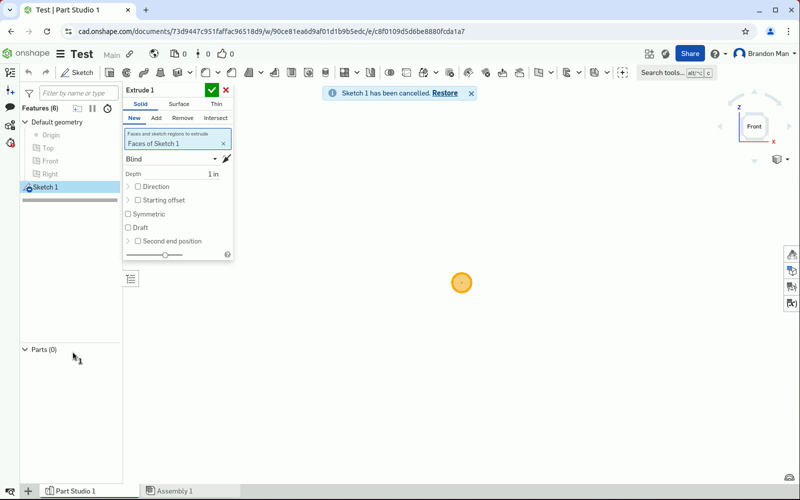
mouse_move(143, 106)
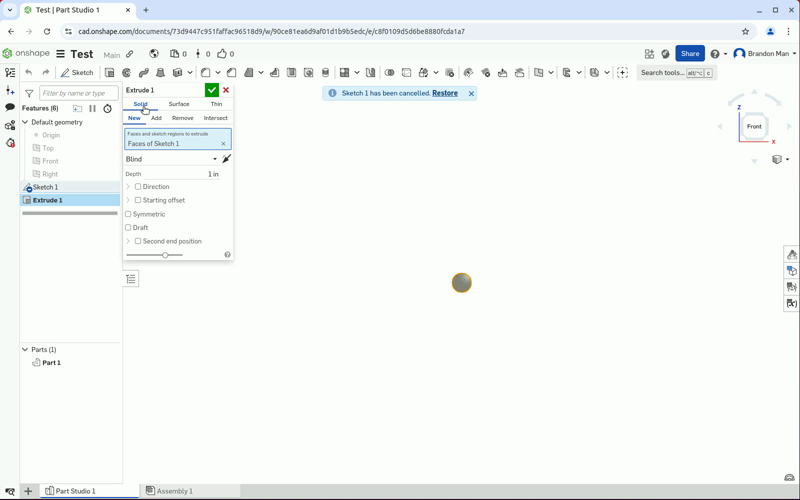
click(143, 106)
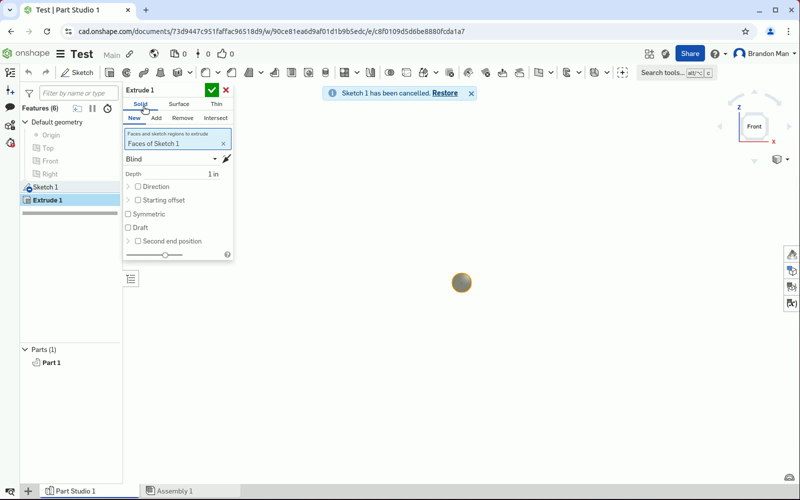
mouse_move(137, 120)
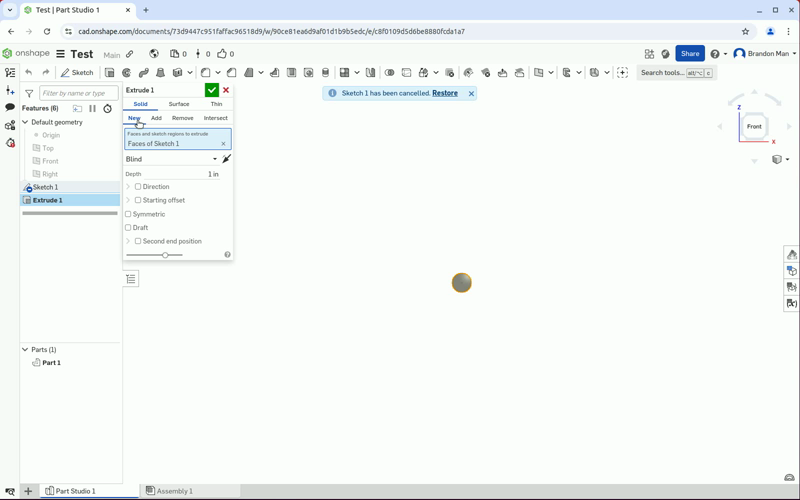
click(137, 120)
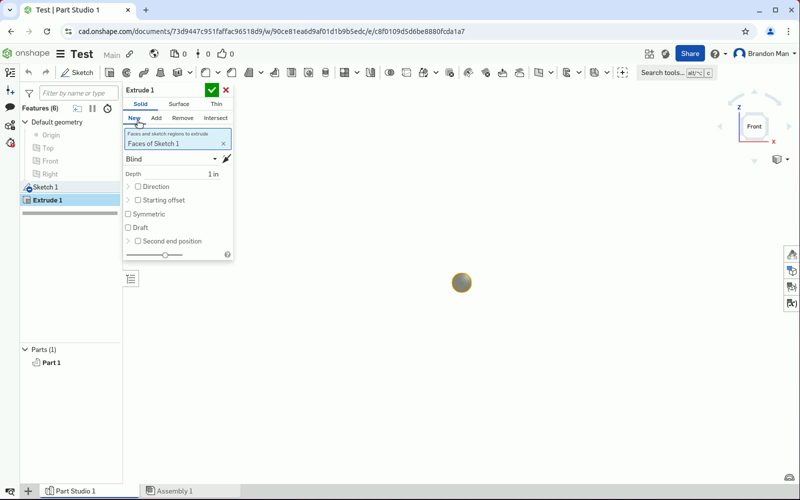
key(tab, 4)
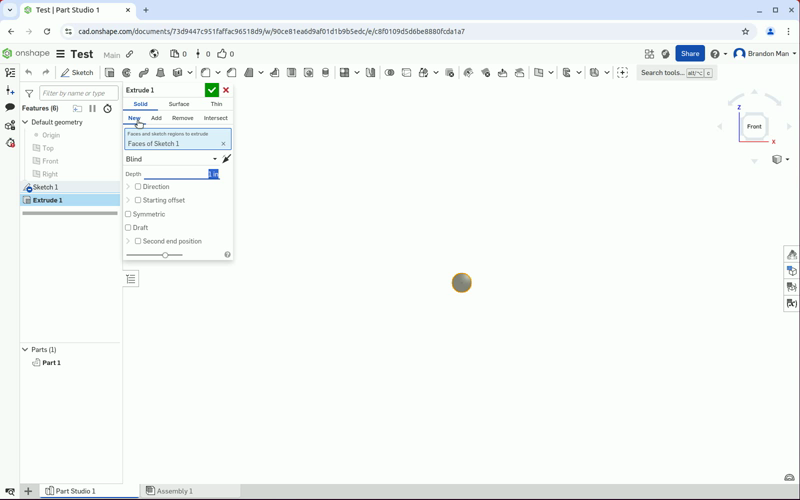
text(23.108)
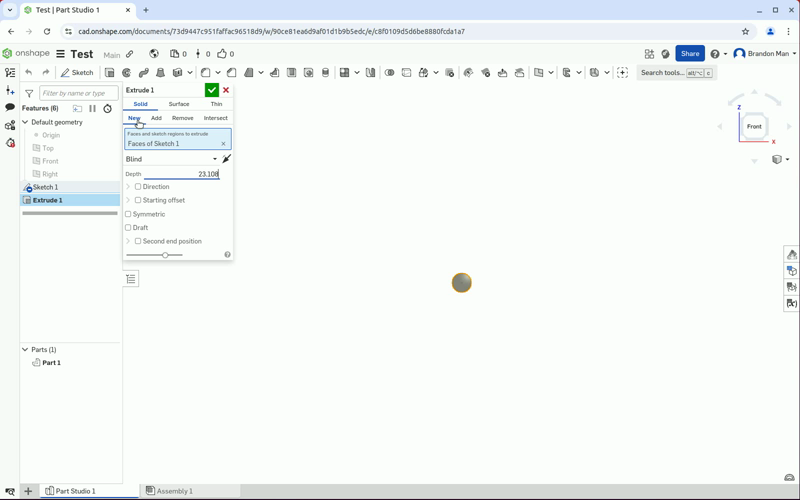
key(enter)
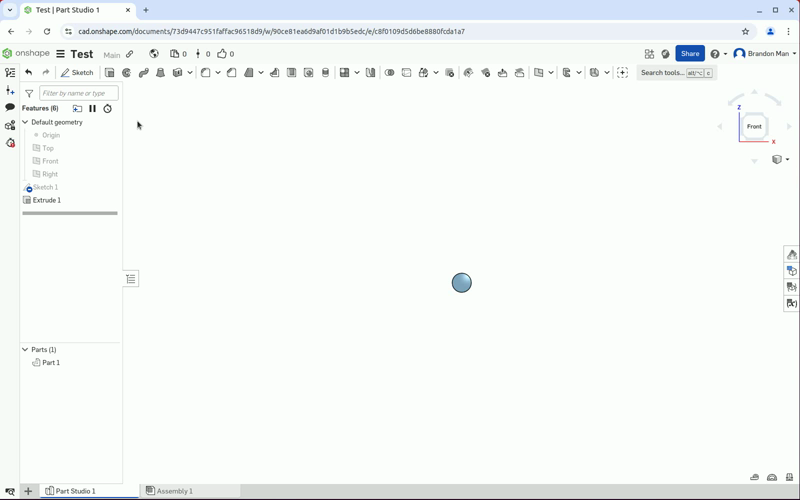
key(shift+h)
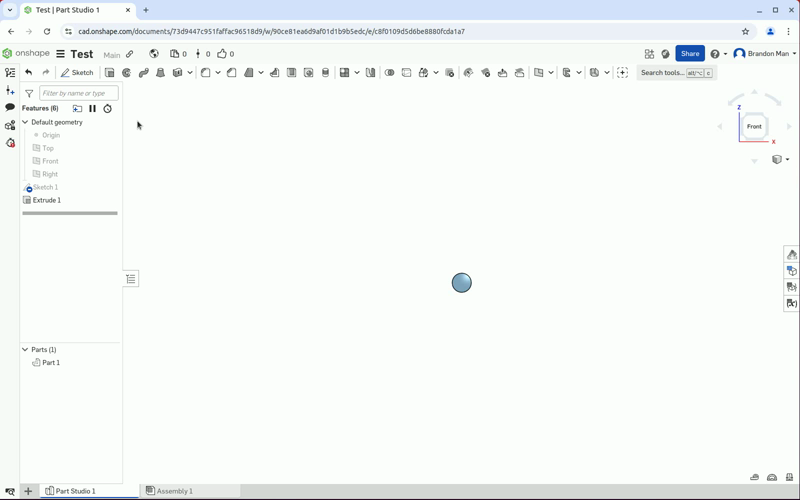
key(shift+h)
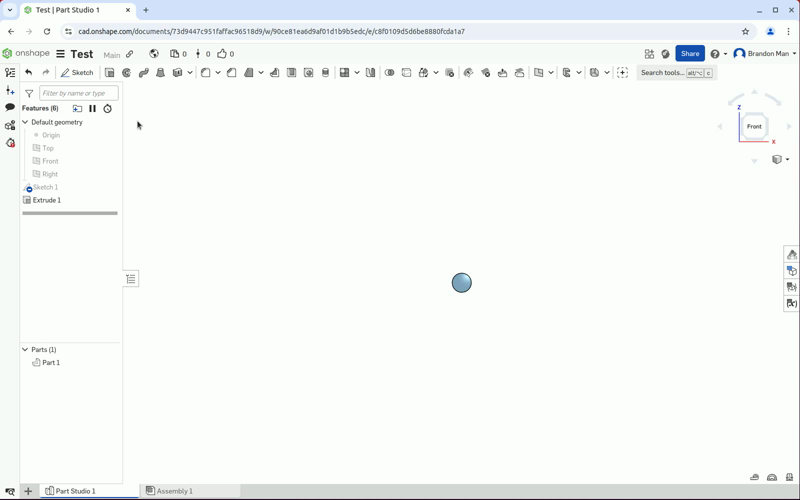
mouse_move(73, 189)
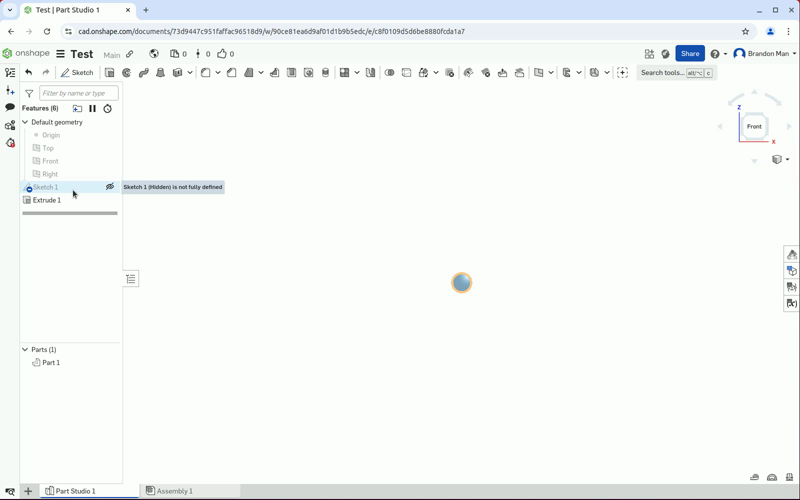
click(73, 189)
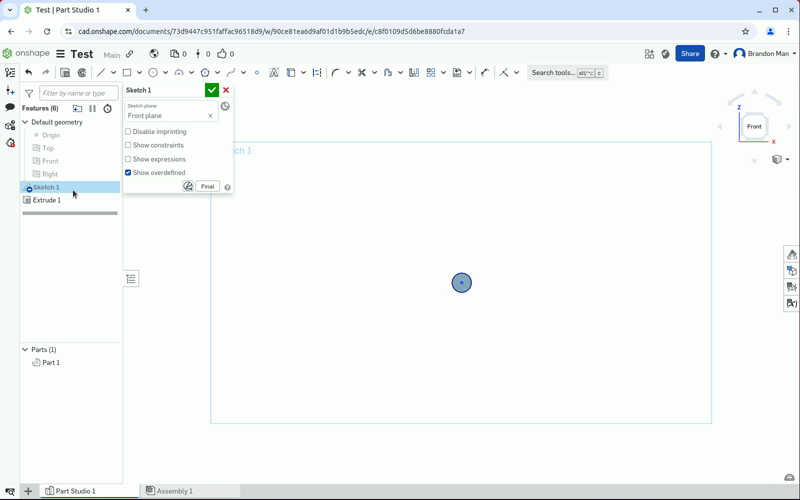
mouse_move(229, 92)
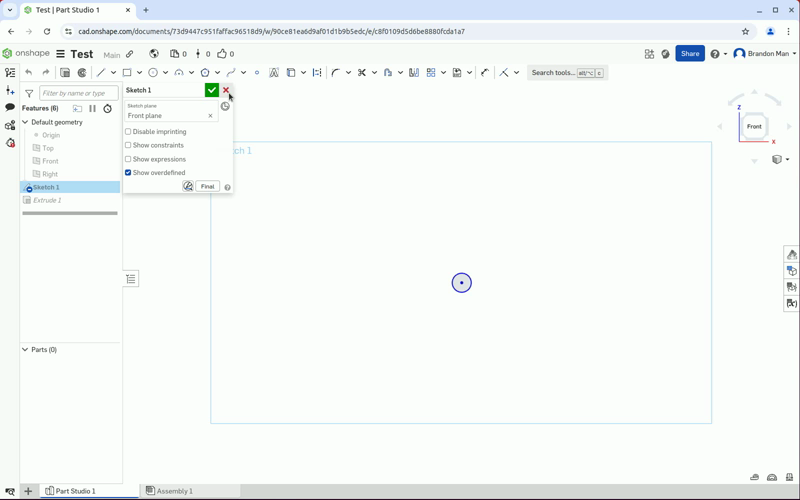
click(229, 92)
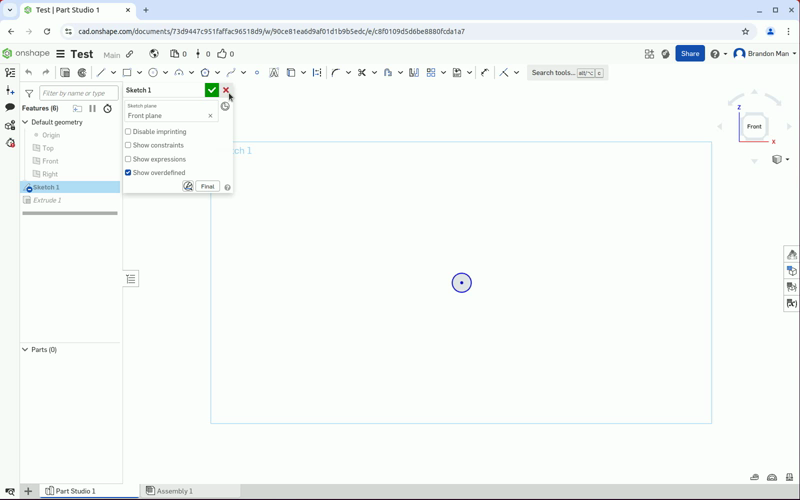
key(shift+s)
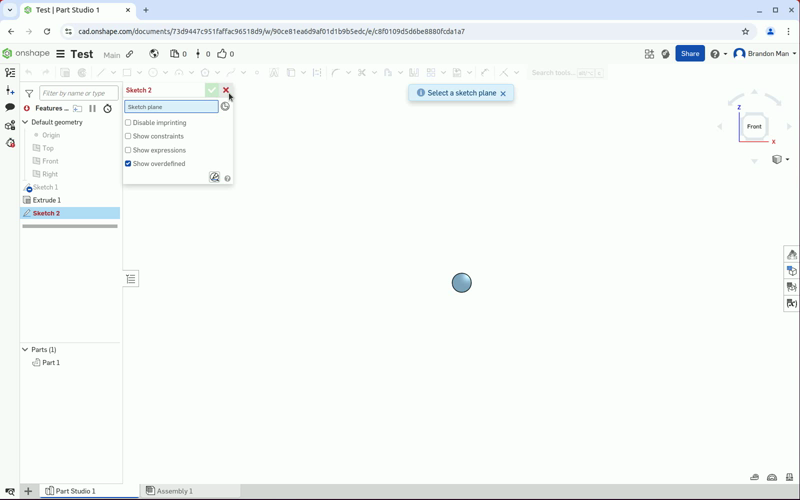
mouse_move(73, 163)
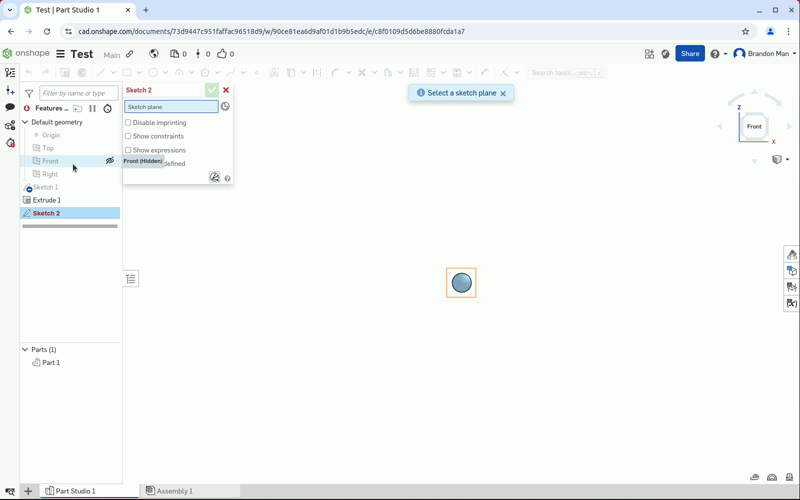
click(73, 163)
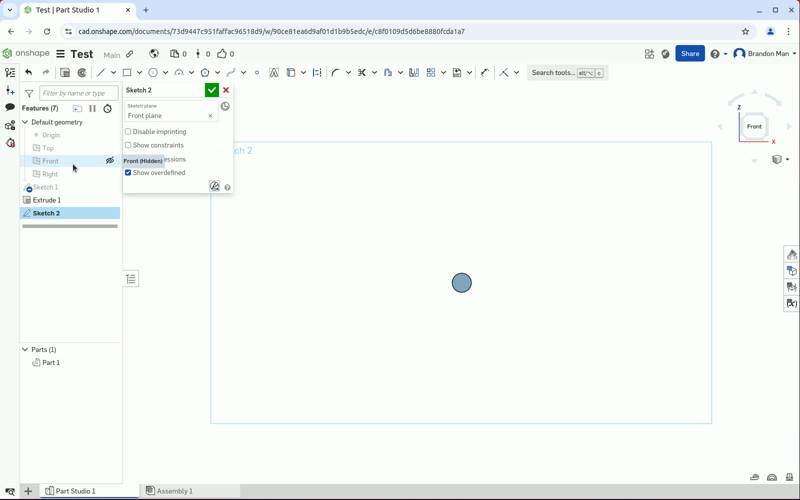
mouse_move(73, 352)
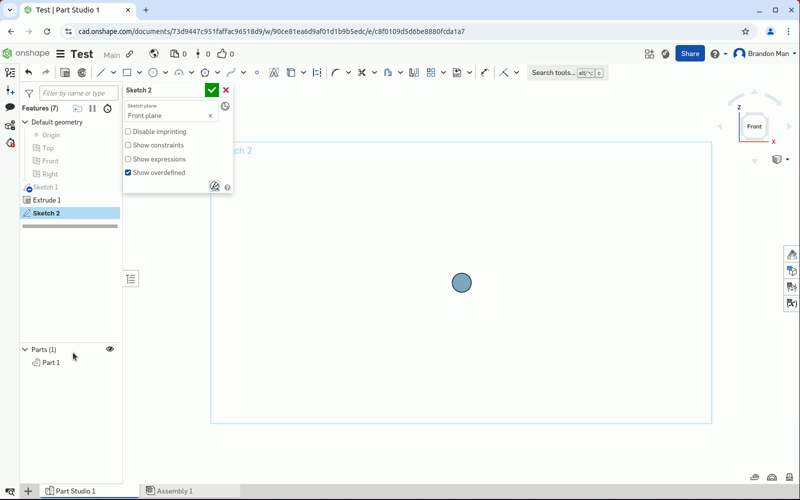
key(y)
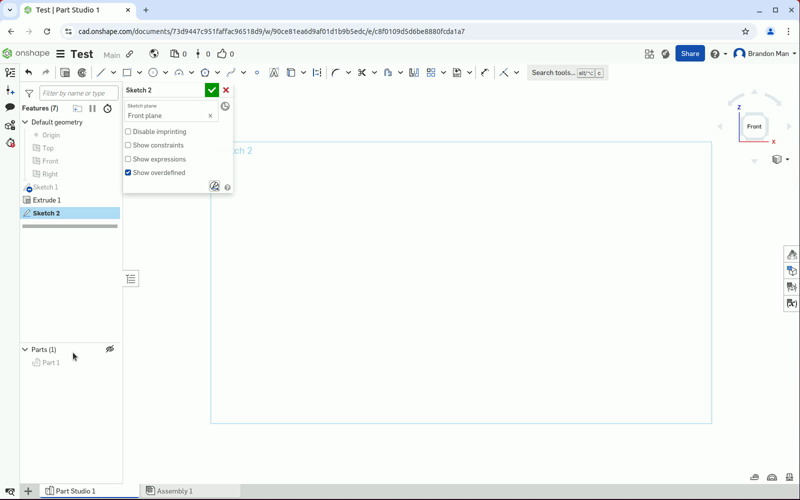
key(c)
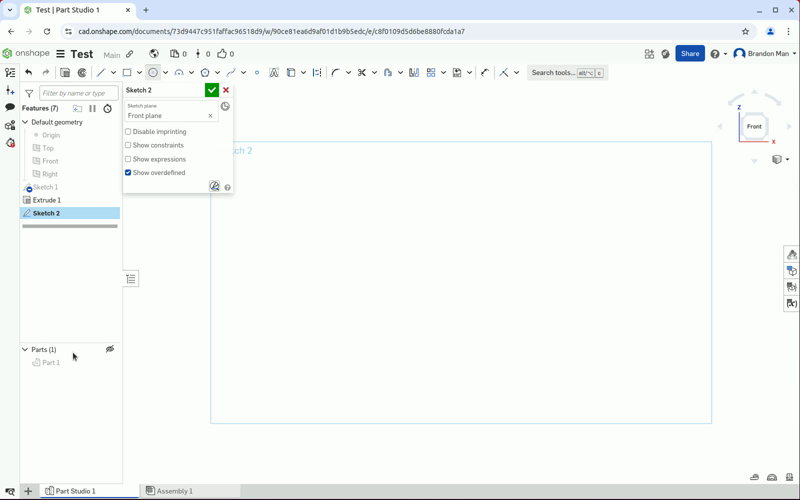
key_down(shift)
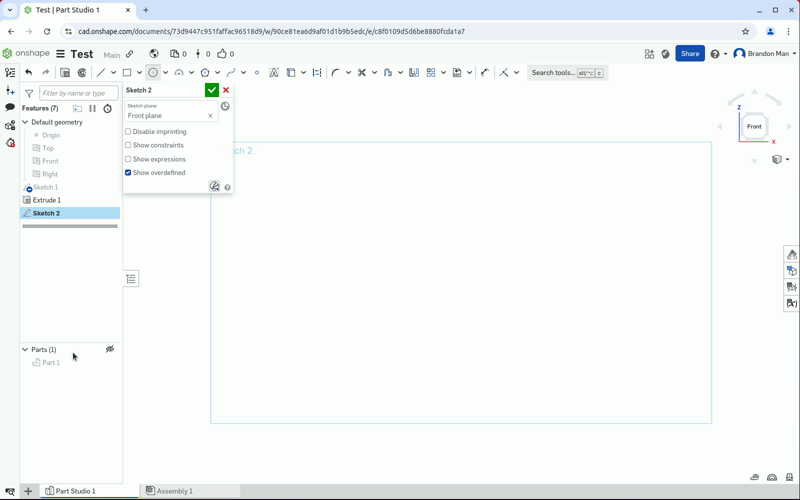
mouse_move(461, 282)
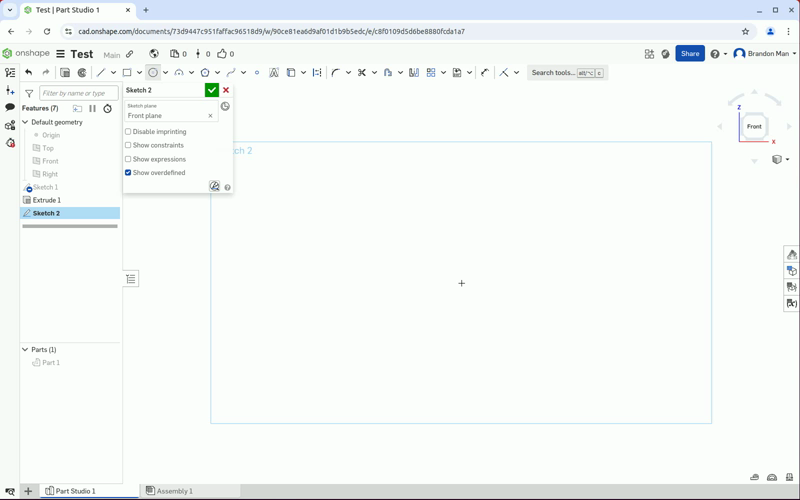
click(461, 282)
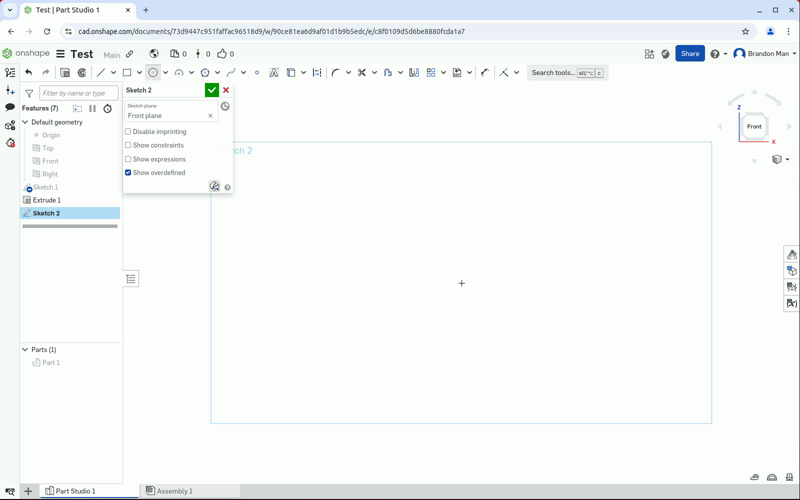
key_up(shift)
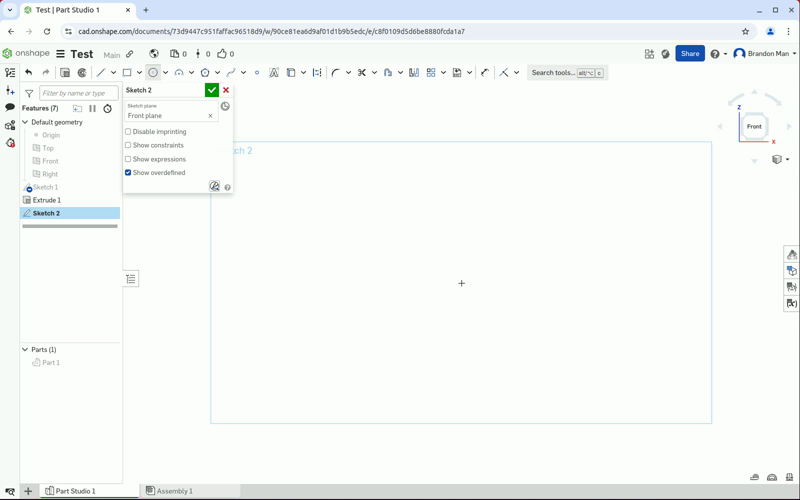
mouse_move(474, 282)
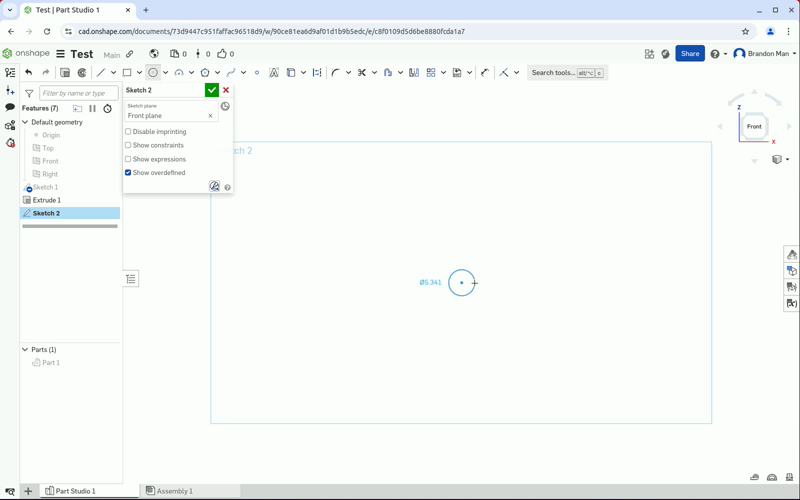
click(474, 282)
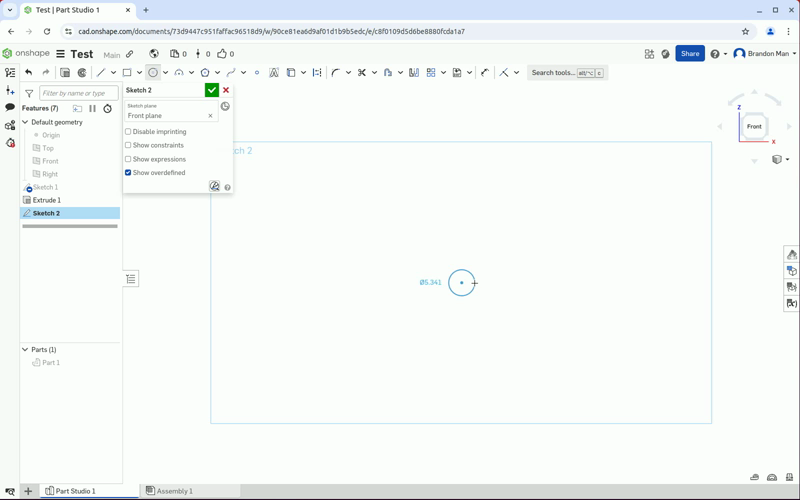
key(esc)
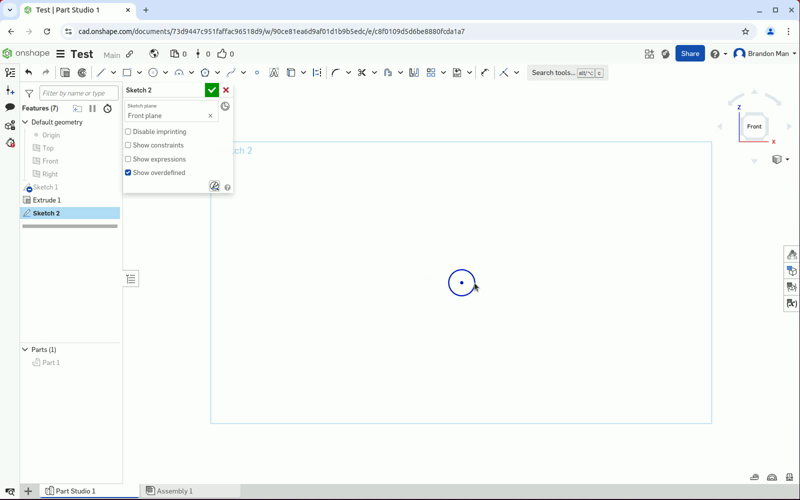
mouse_move(456, 277)
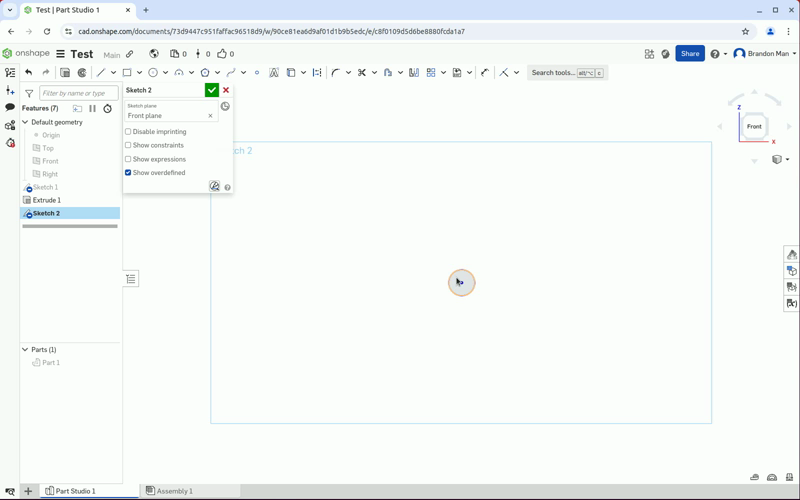
scroll(6)
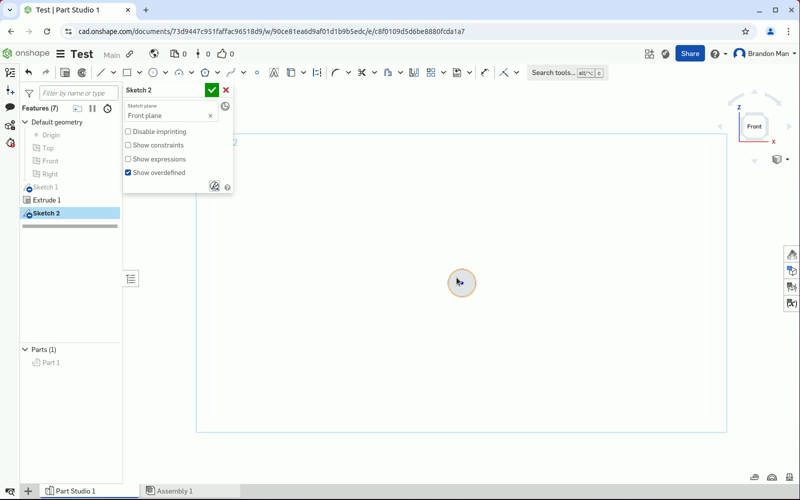
scroll(6)
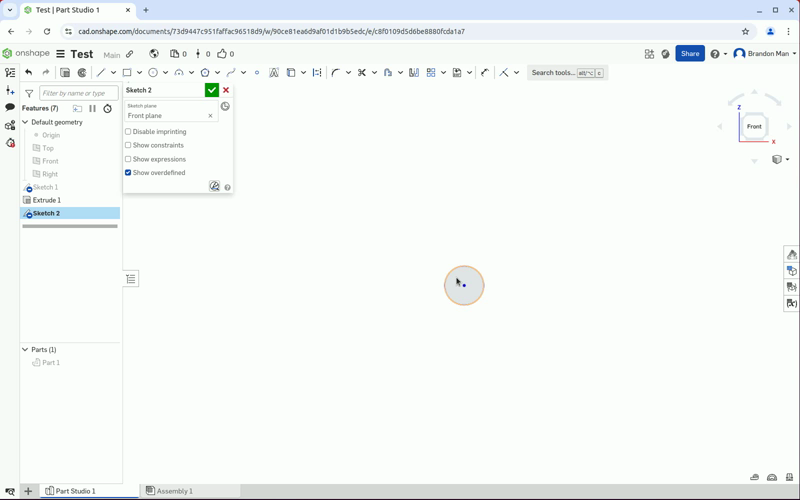
scroll(6)
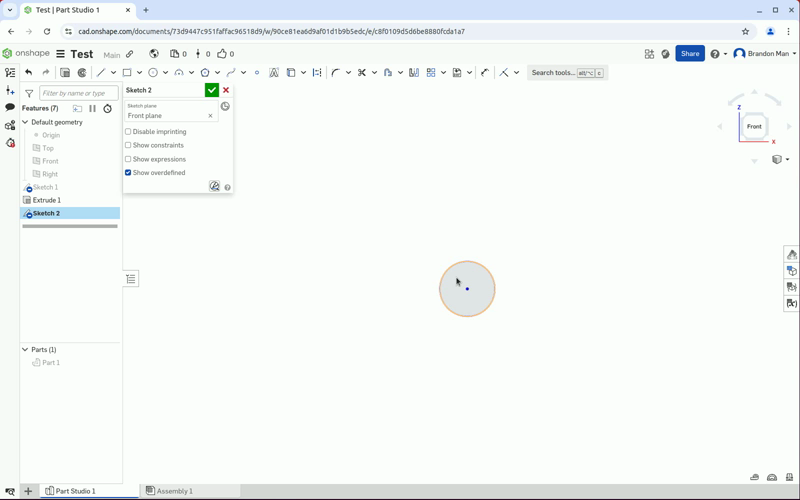
scroll(6)
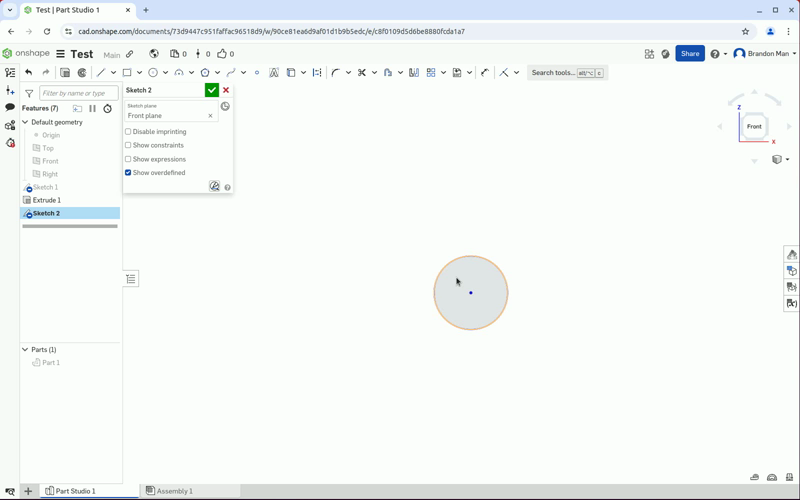
scroll(6)
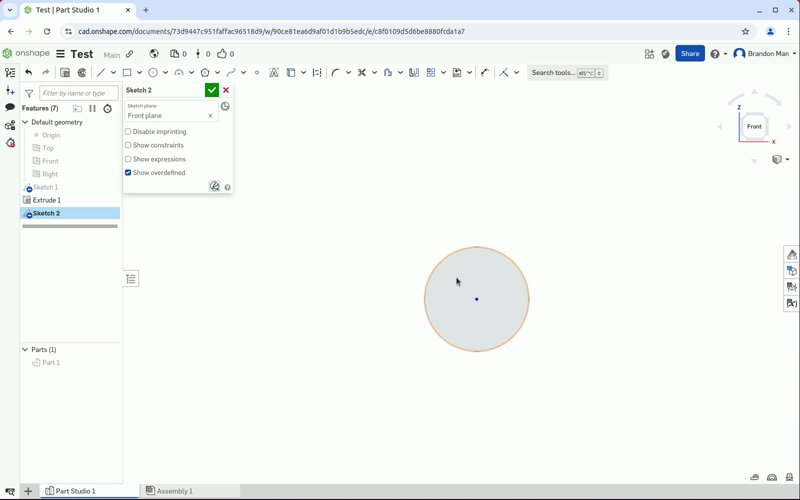
scroll(6)
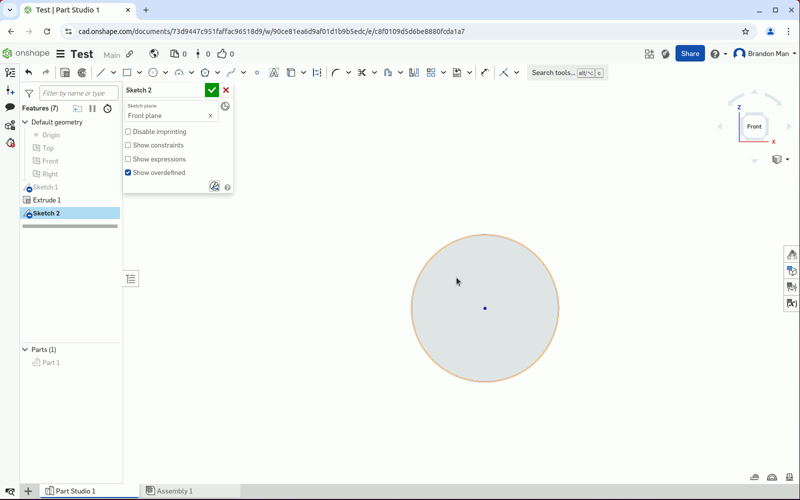
scroll(6)
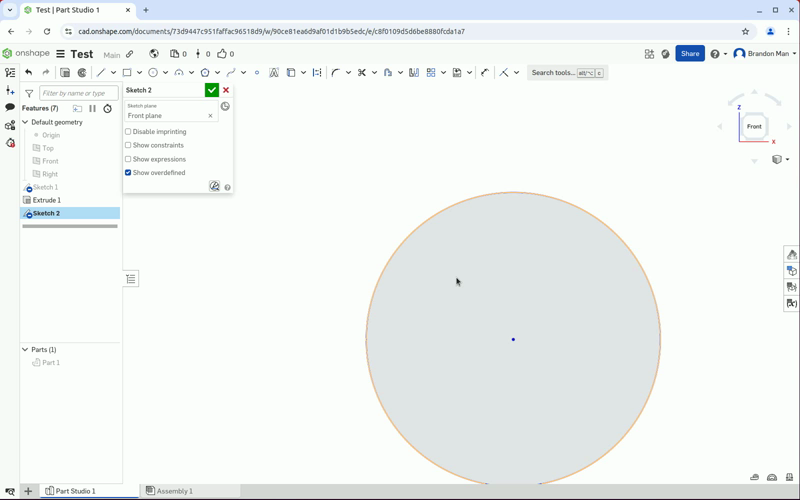
click(456, 277)
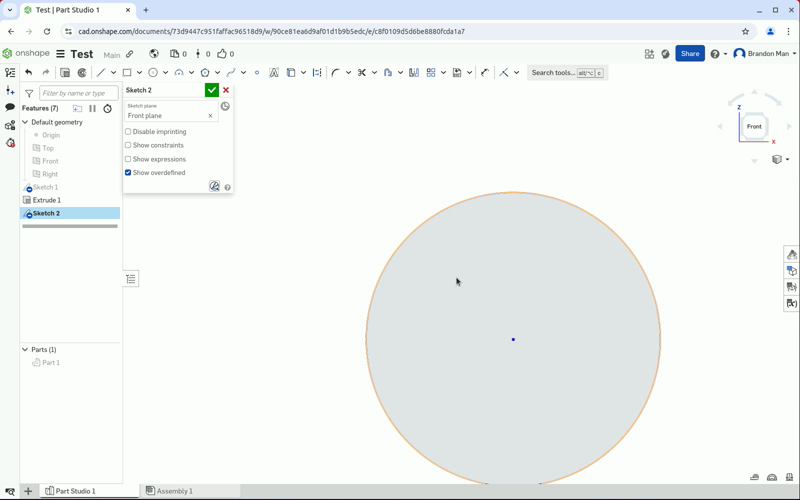
scroll(-6)
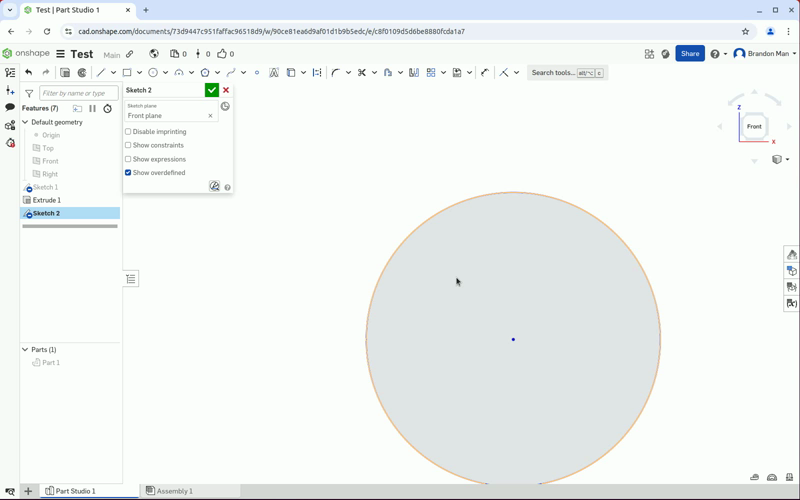
scroll(-6)
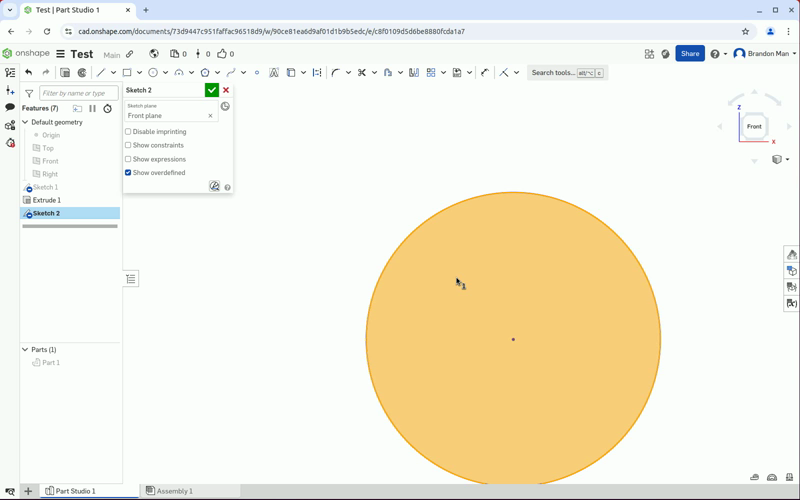
scroll(-6)
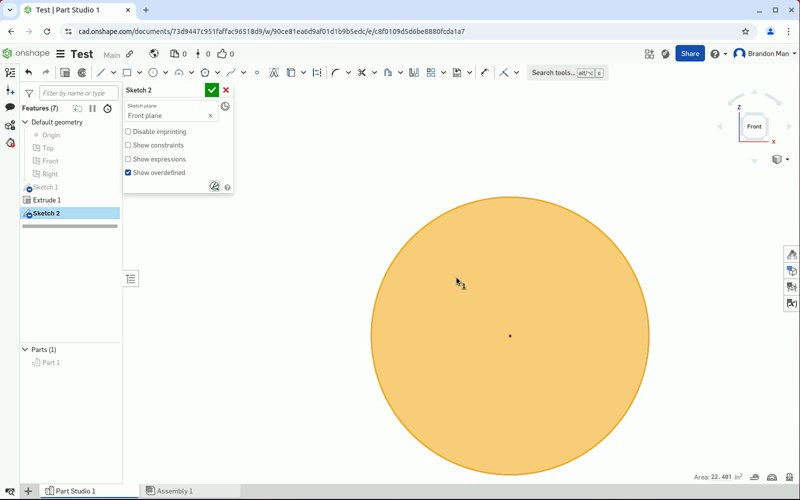
scroll(-6)
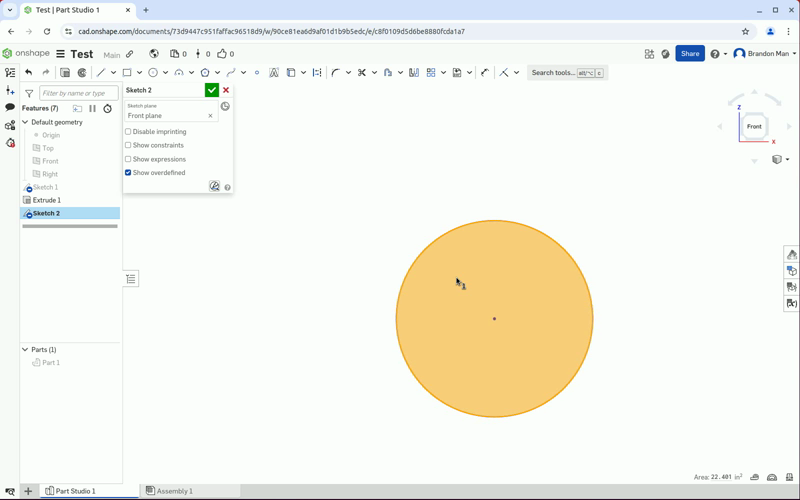
scroll(-6)
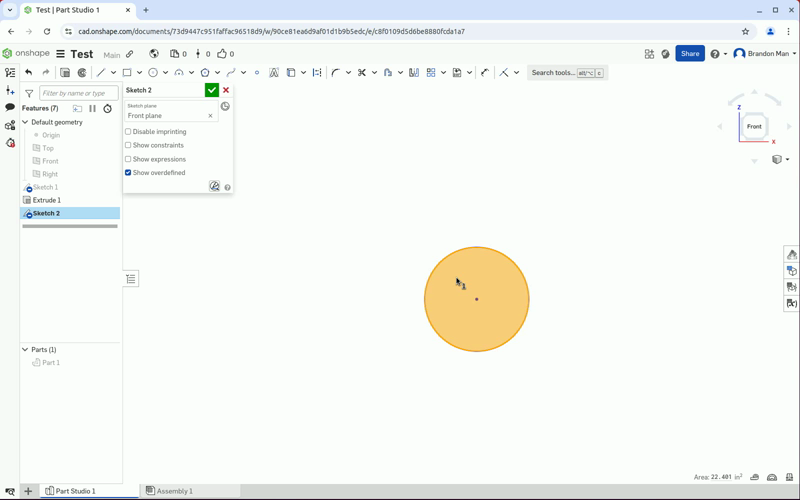
scroll(-6)
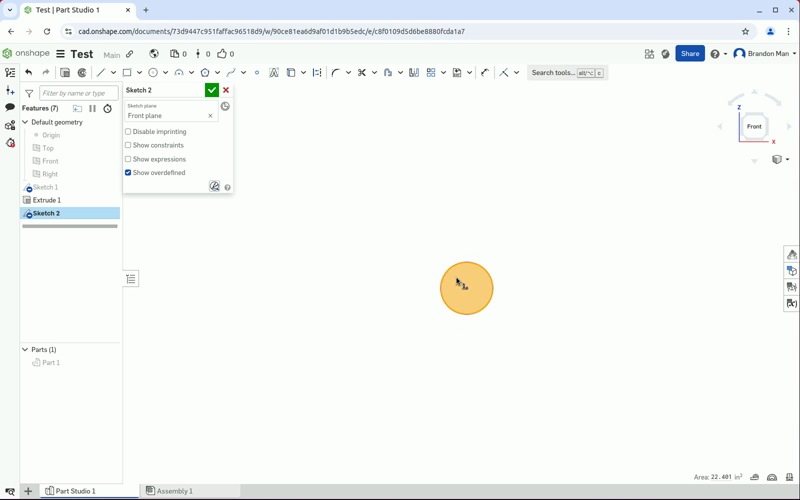
scroll(-6)
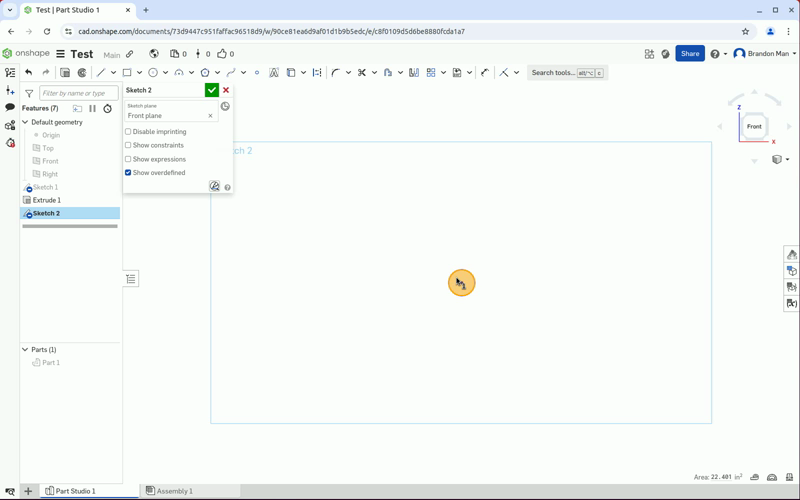
mouse_move(73, 352)
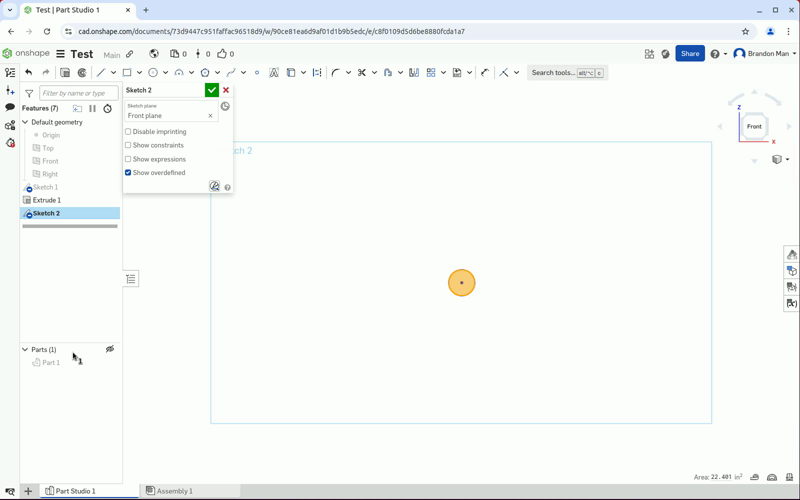
key(shift+y)
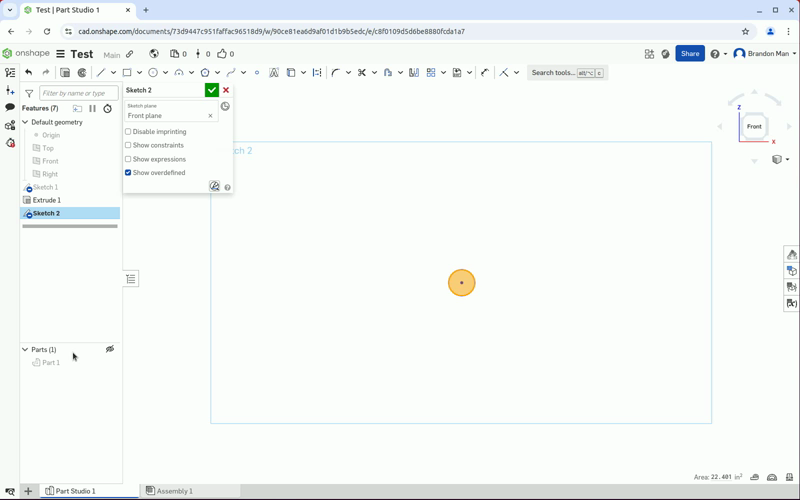
key(shift+e)
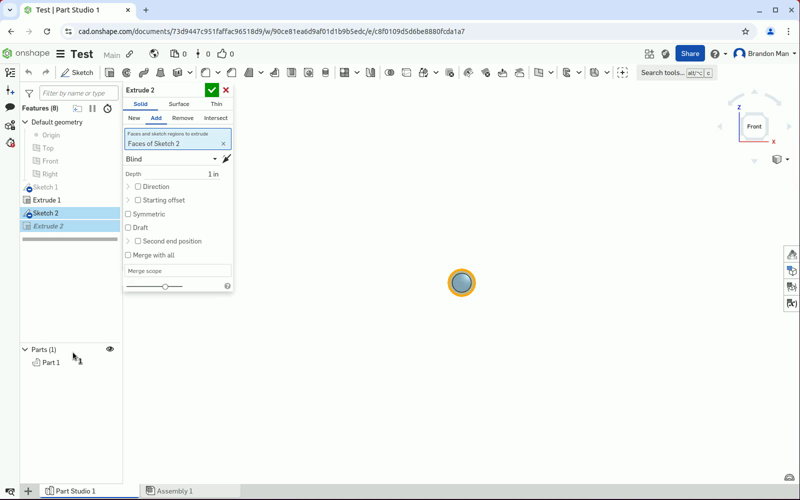
mouse_move(143, 106)
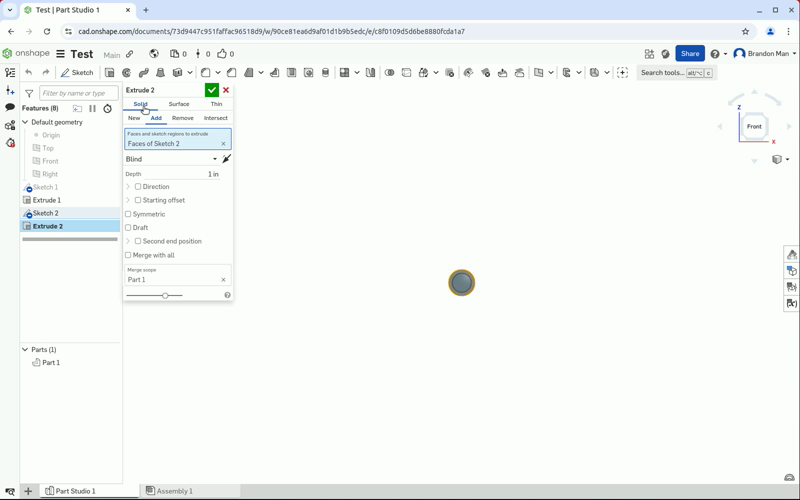
click(143, 106)
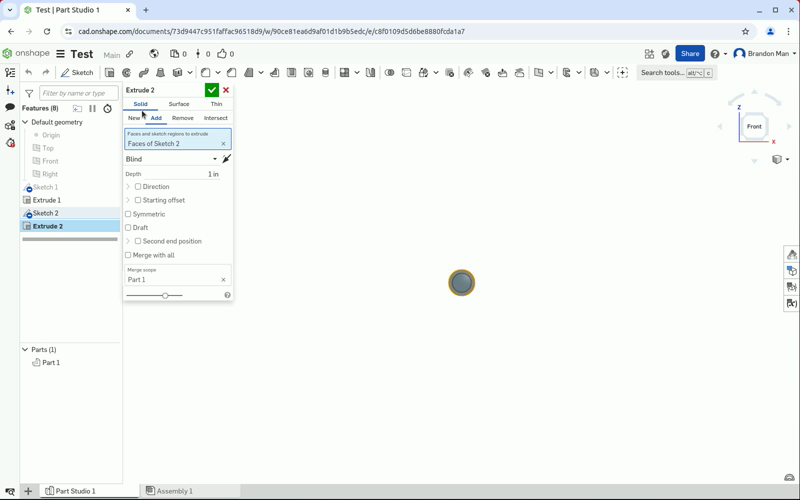
mouse_move(137, 120)
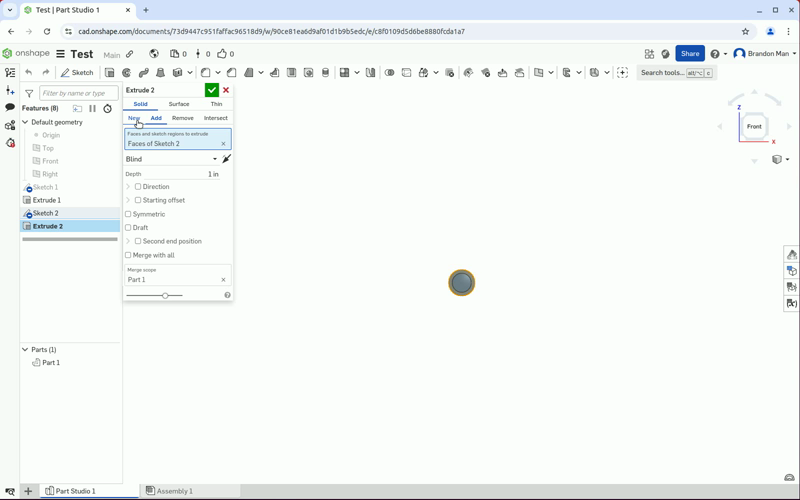
click(137, 120)
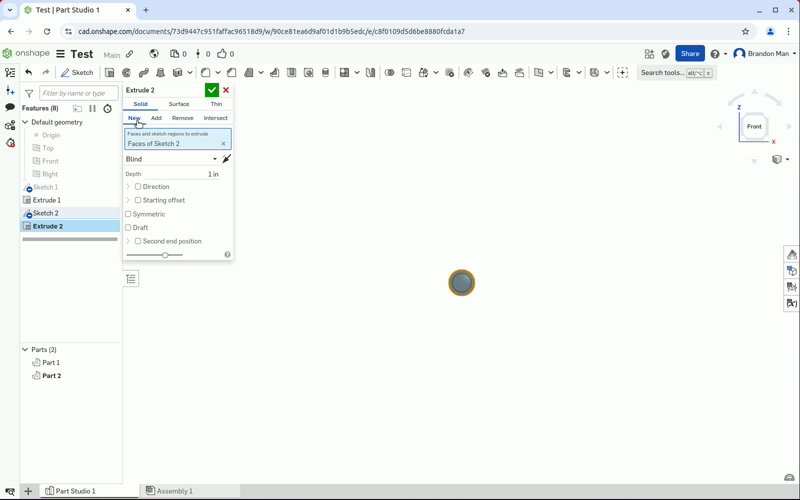
key(tab, 4)
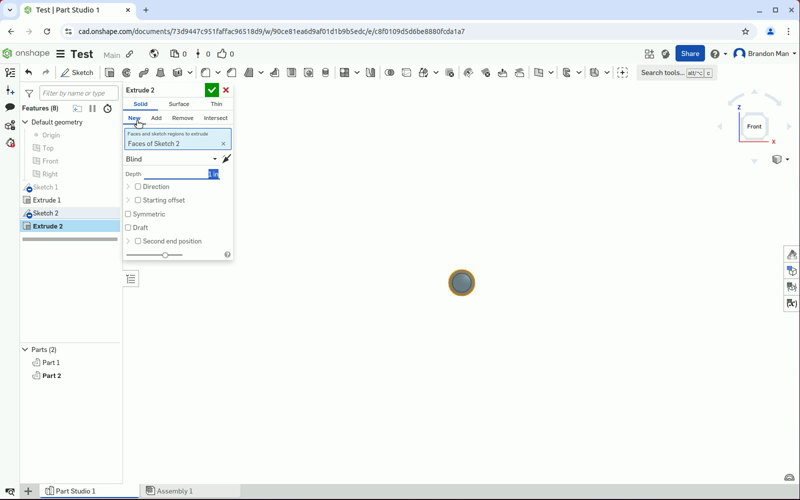
text(-1.926)
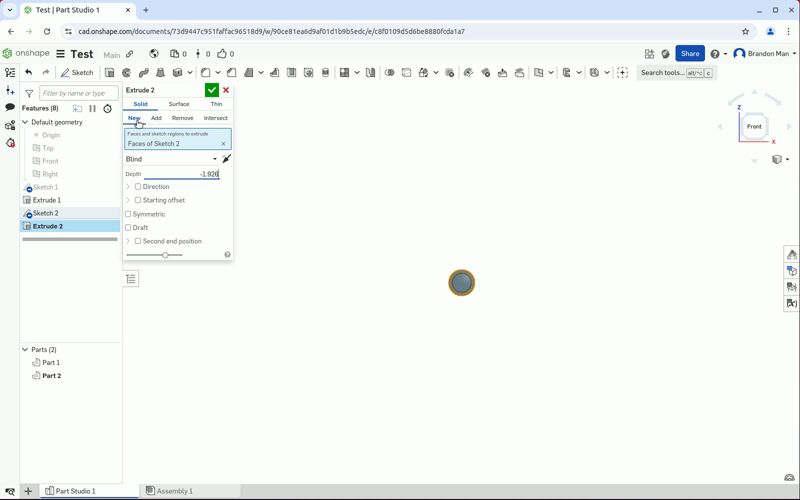
key(enter)
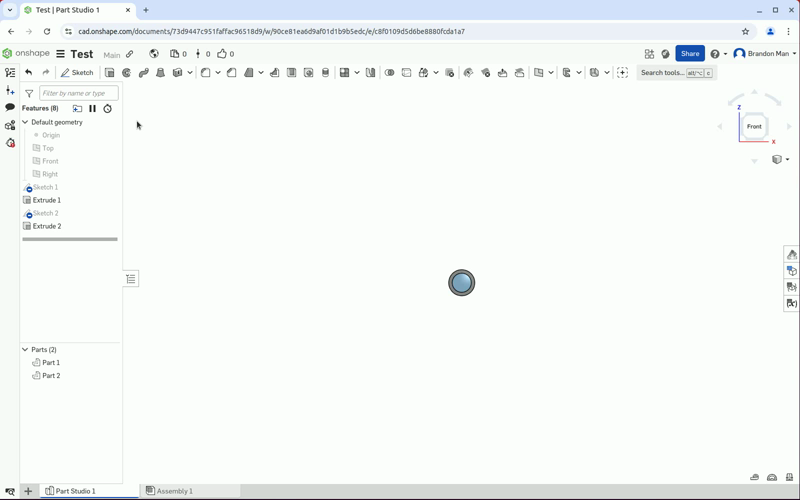
key(shift+h)
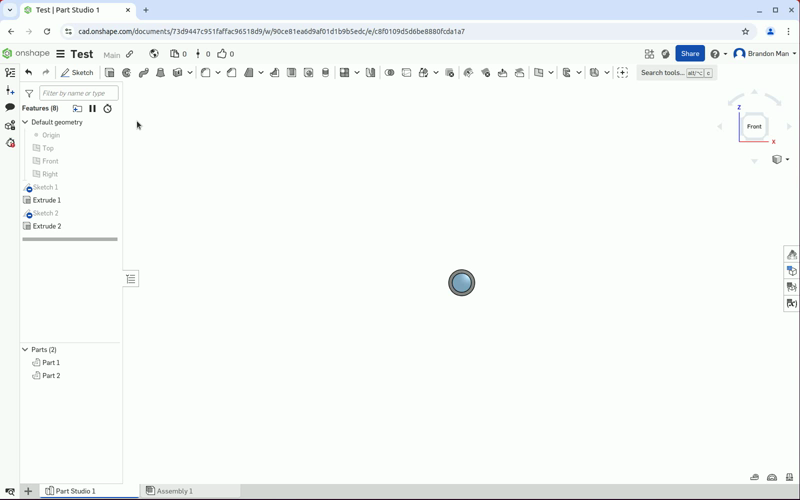
key(shift+h)
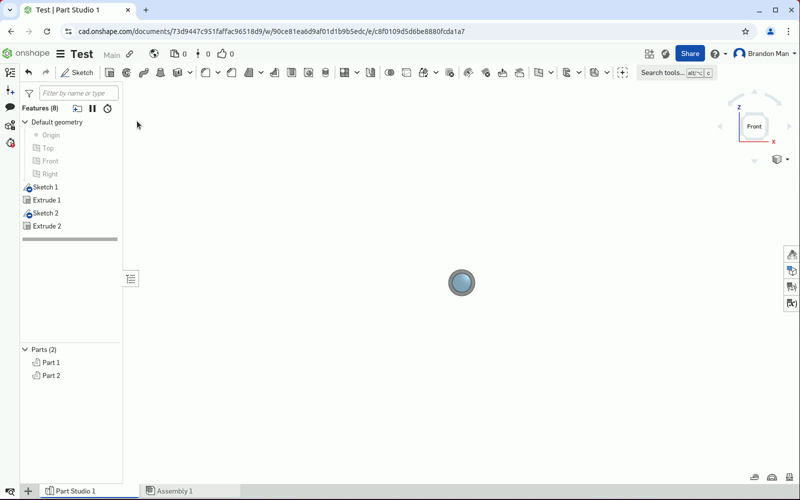
key(shift+7)
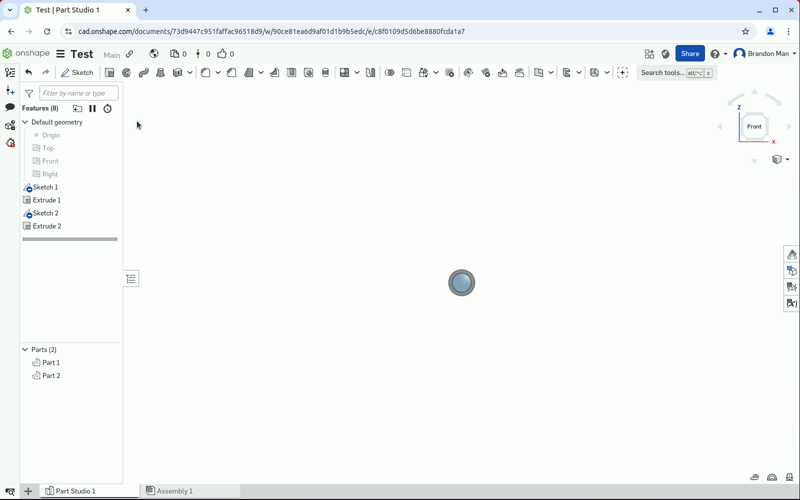
key(left, 2)
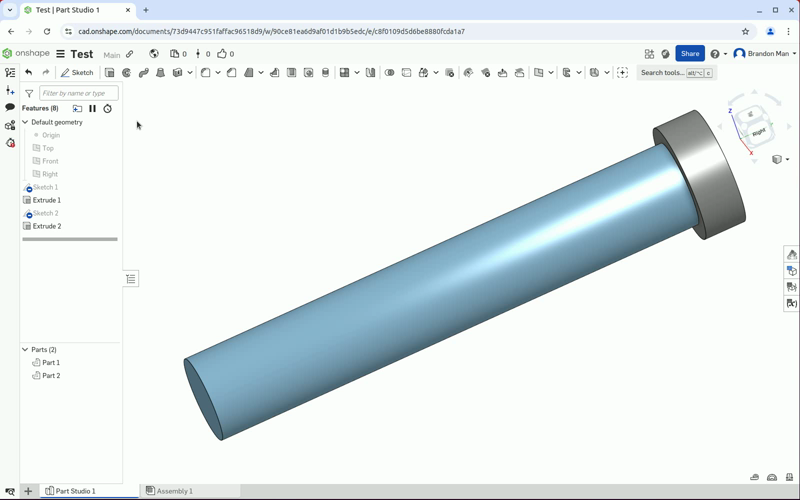
key(down, 2)
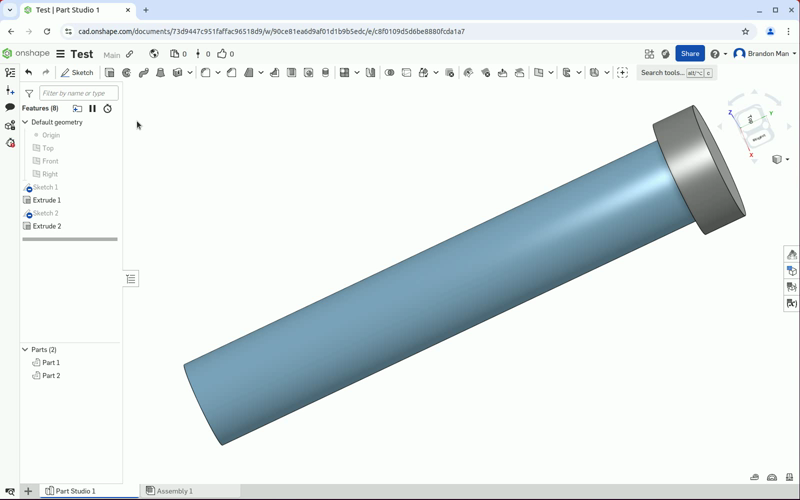
key(up, 2)
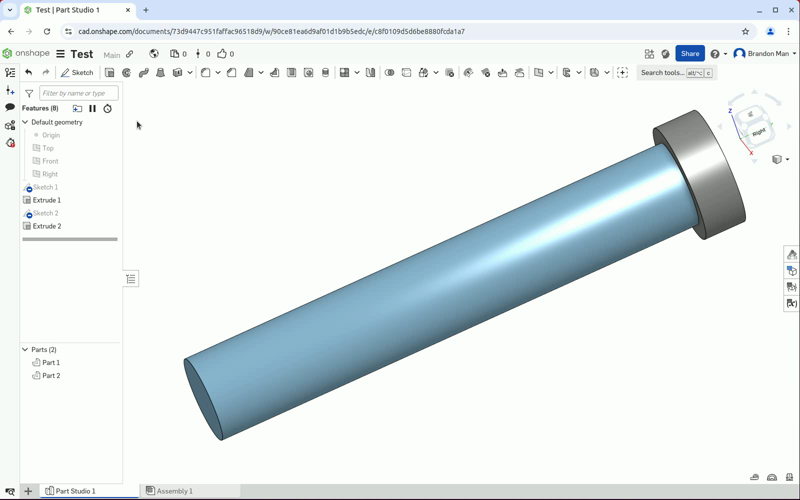
key(right, 2)
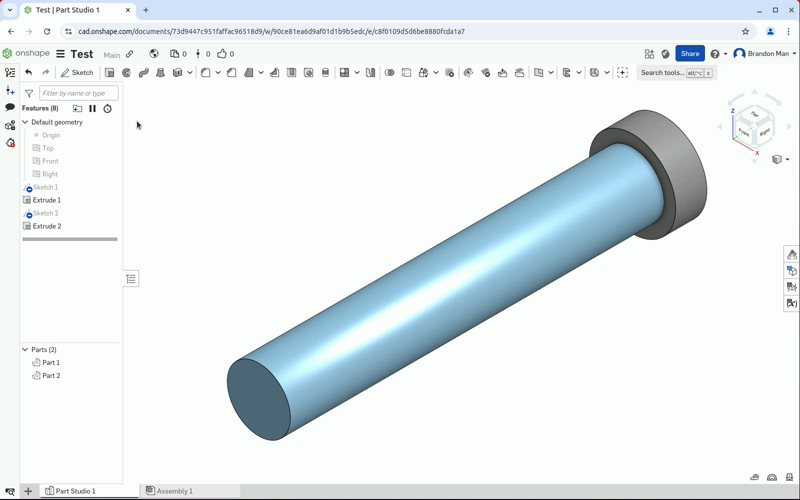
mouse_move(73, 189)
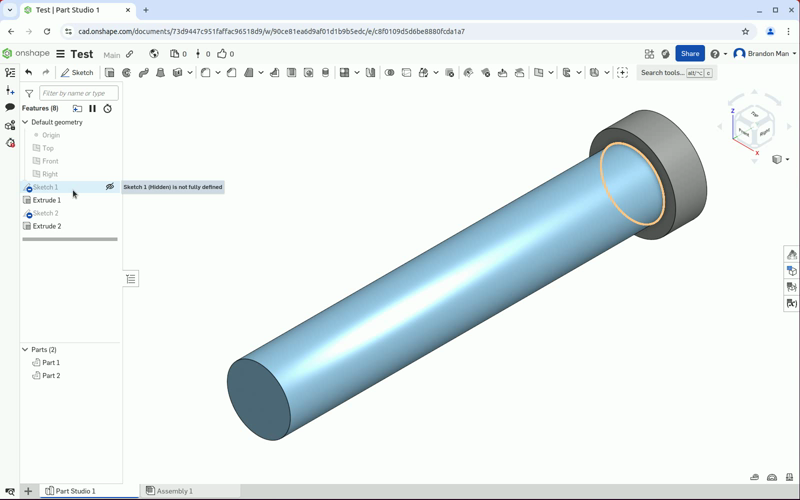
click(73, 189)